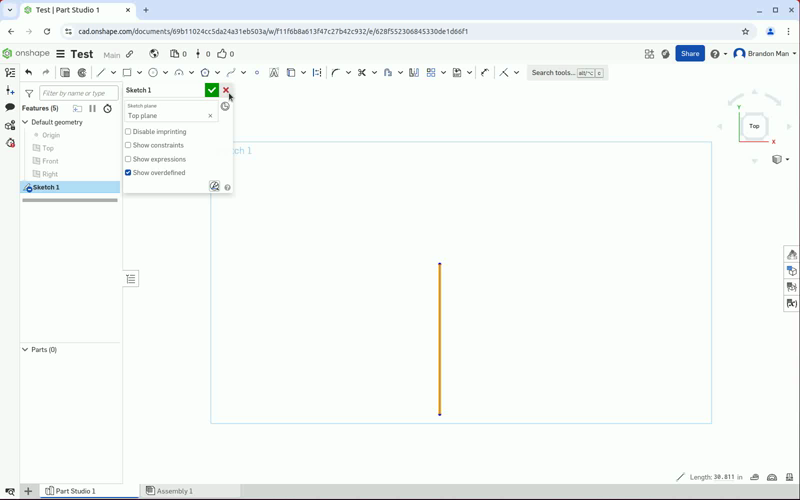
key(shift+h)
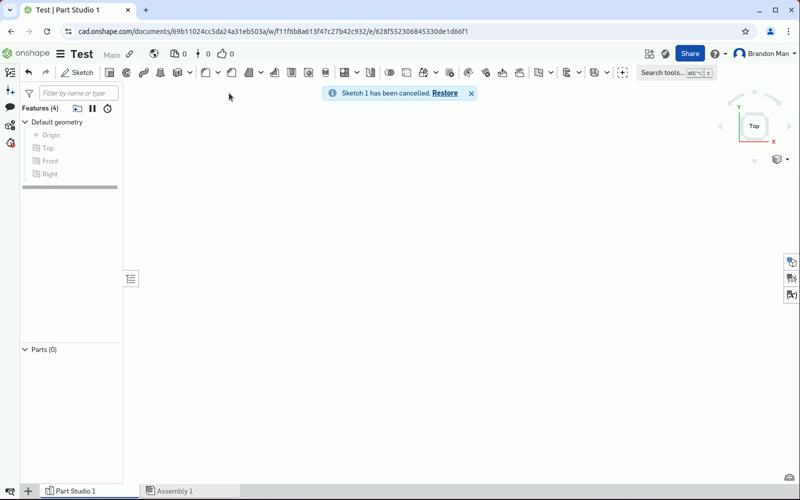
mouse_move(73, 352)
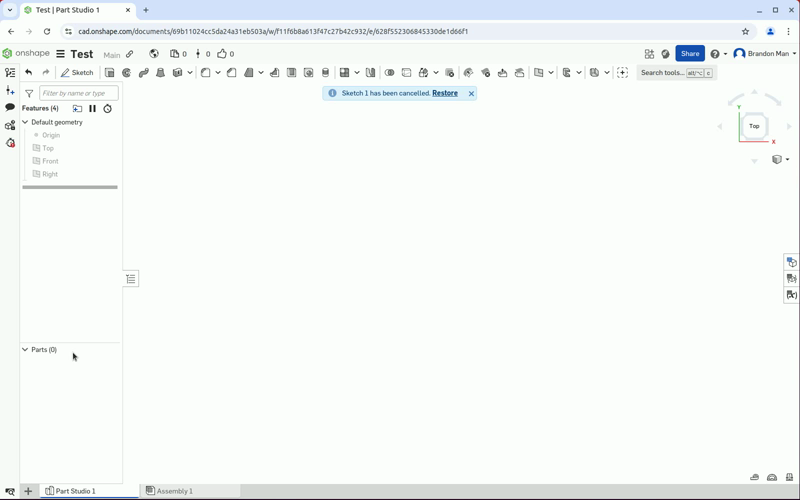
key(y)
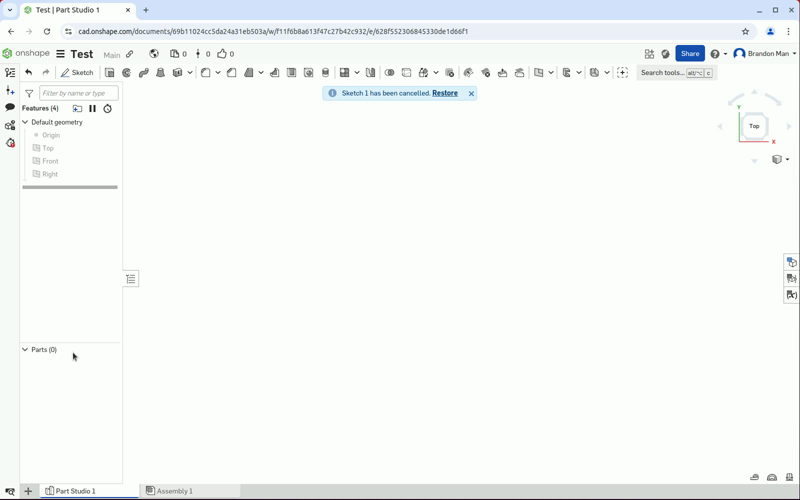
key(shift+p)
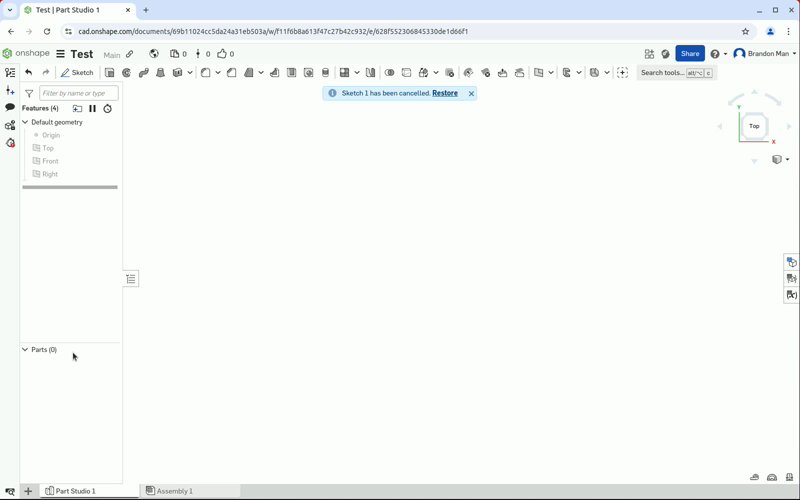
key(space)
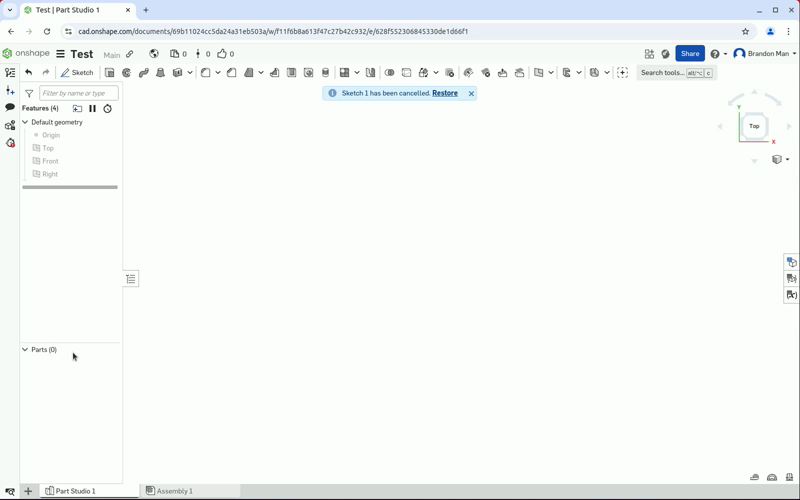
key_down(shift)
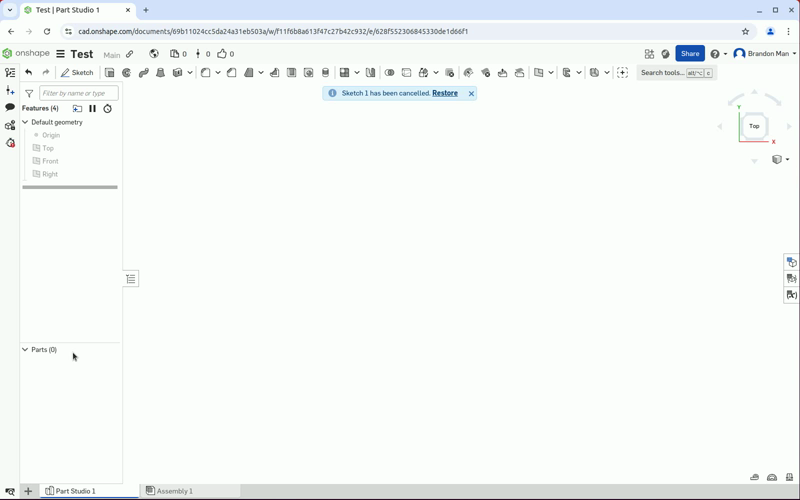
key(up)
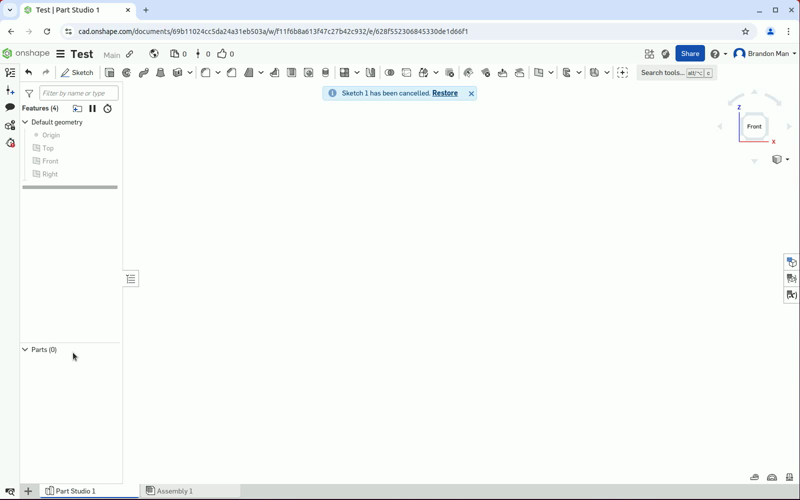
key_up(shift)
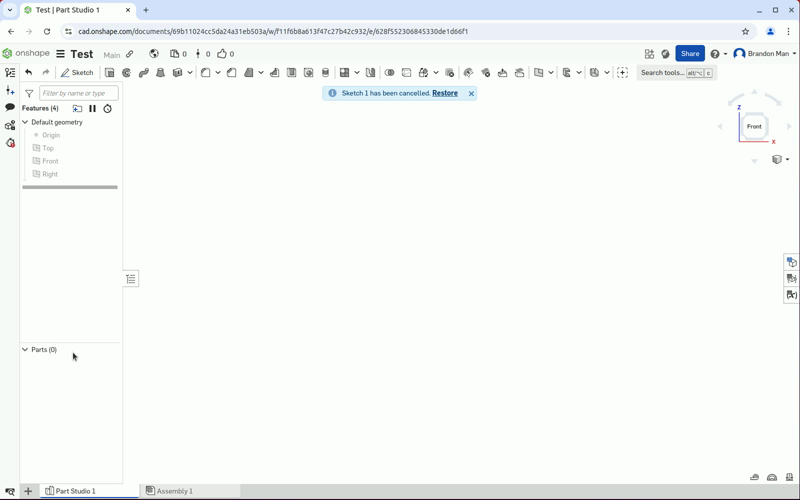
mouse_move(73, 352)
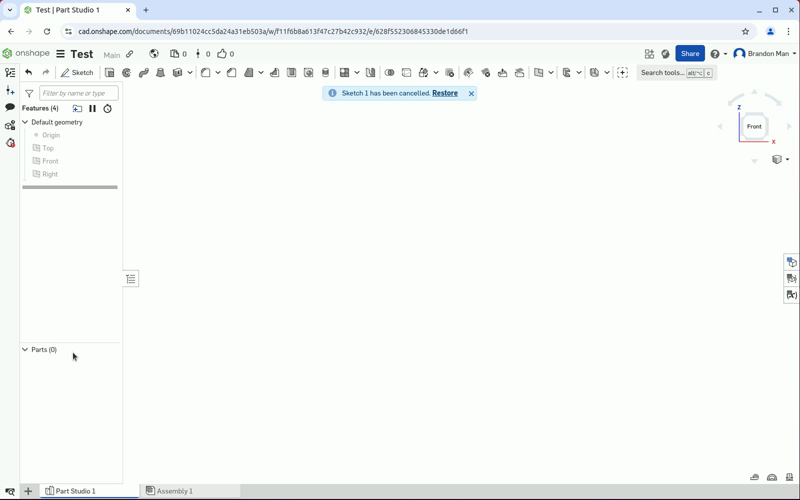
key(shift+y)
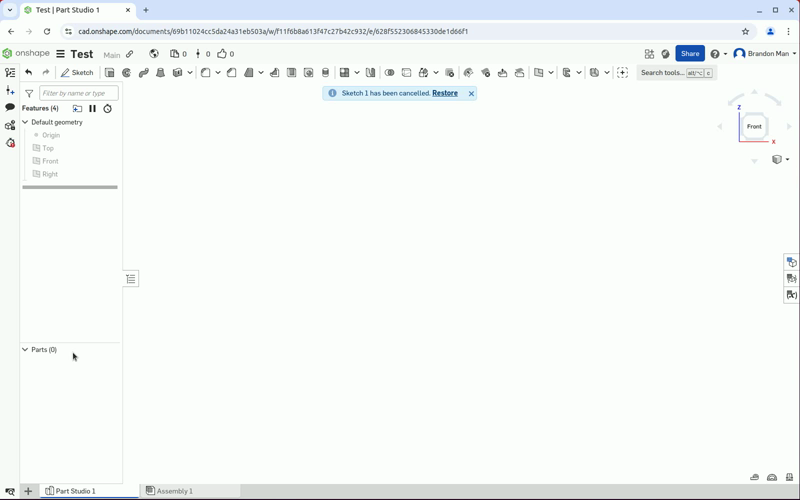
key(shift+s)
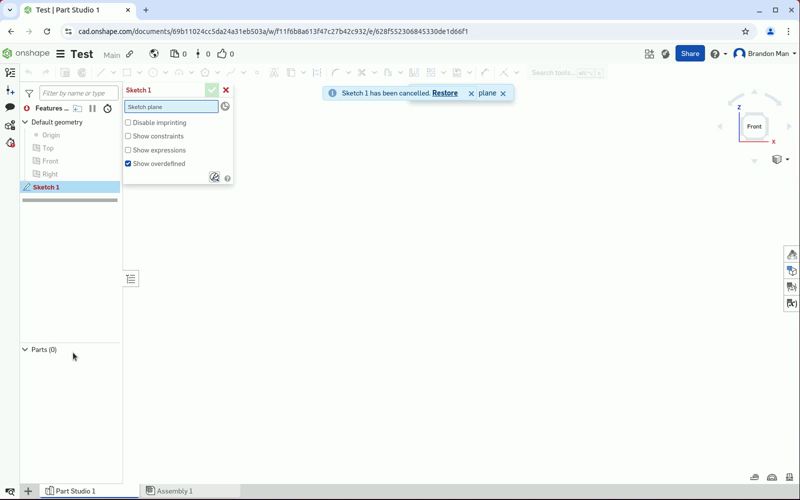
mouse_move(73, 163)
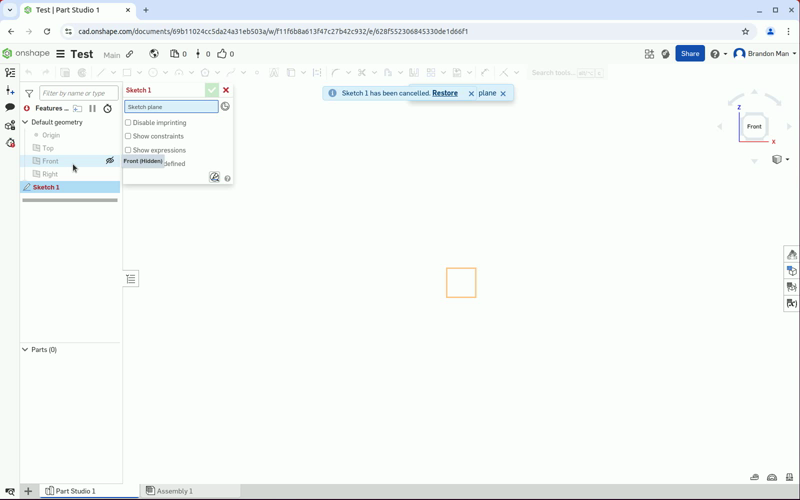
click(73, 163)
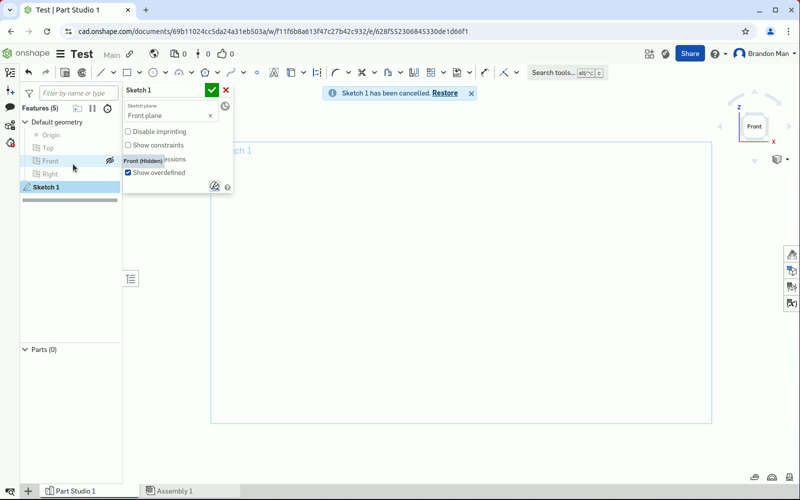
mouse_move(73, 352)
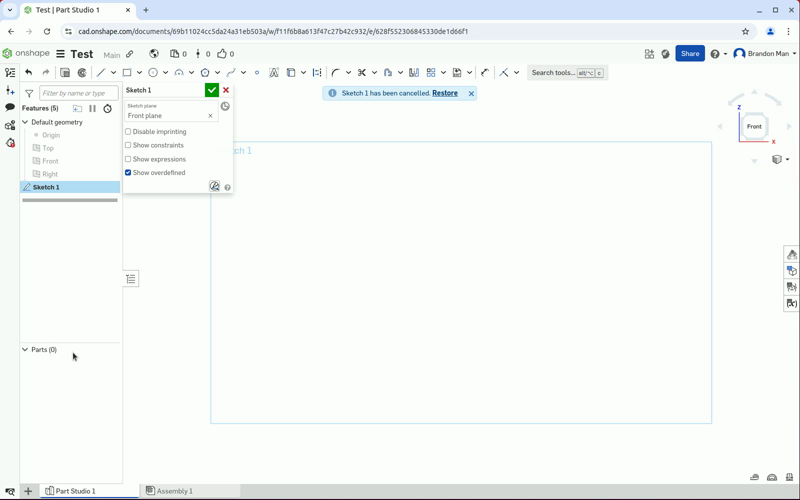
key(y)
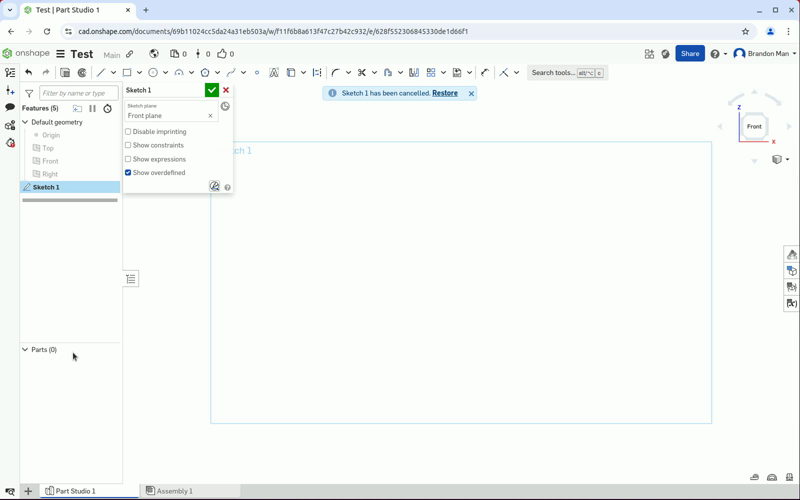
key(c)
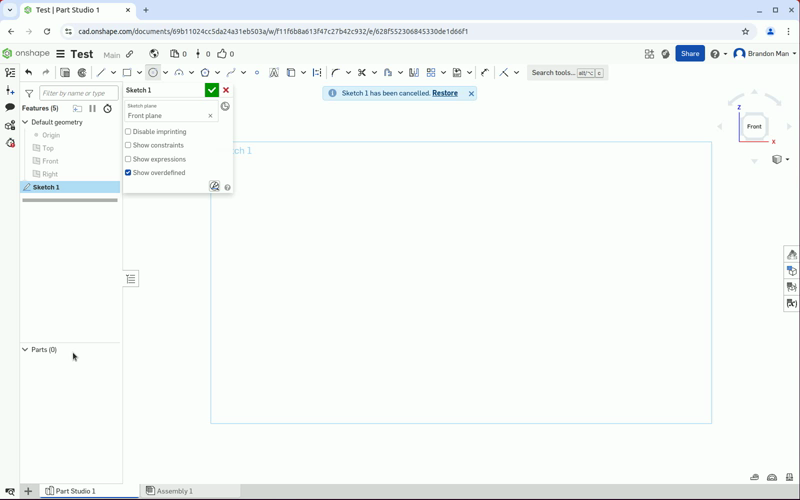
key_down(shift)
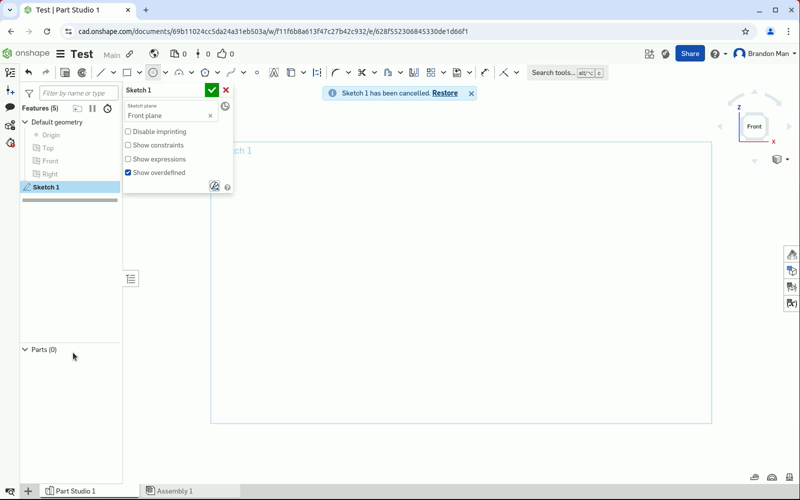
mouse_move(494, 197)
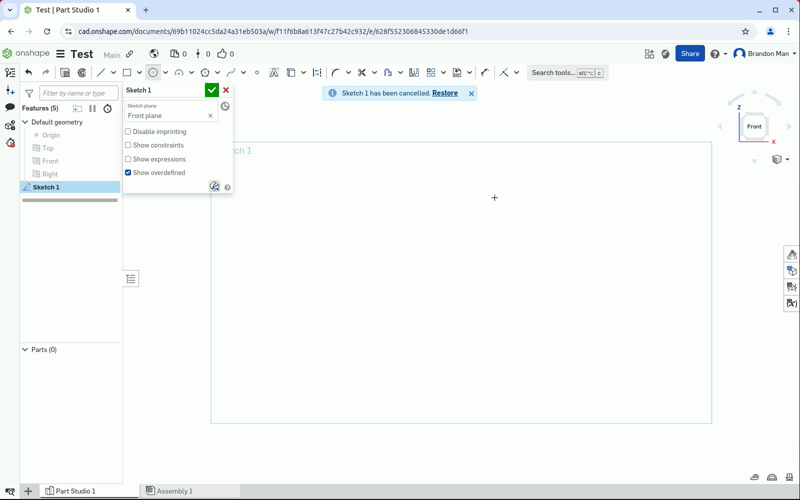
click(494, 197)
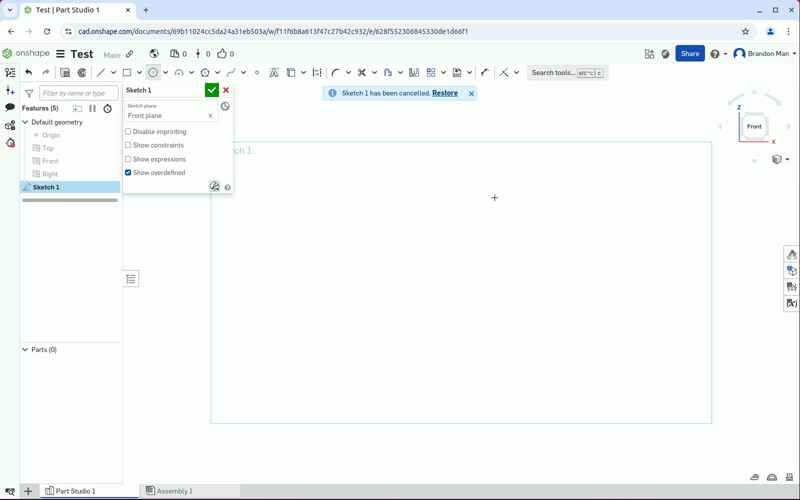
key_up(shift)
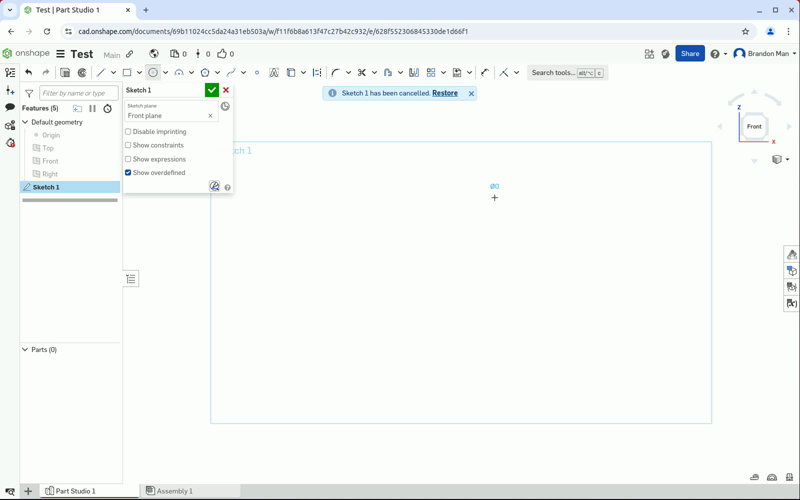
mouse_move(516, 197)
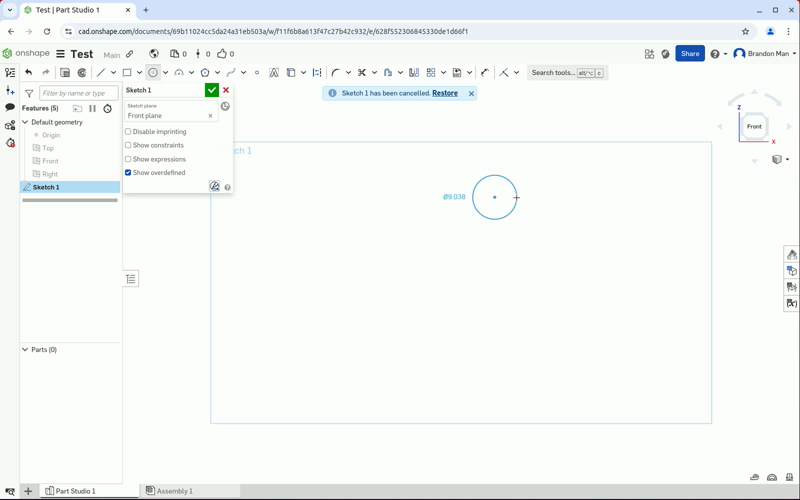
click(516, 197)
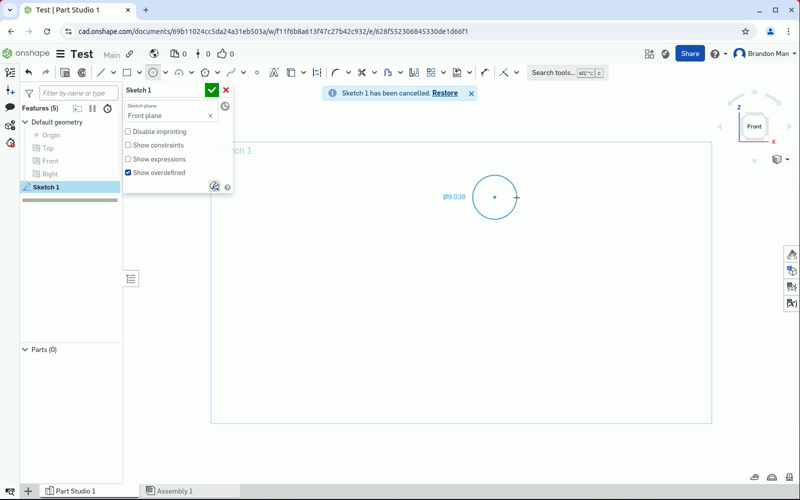
key(esc)
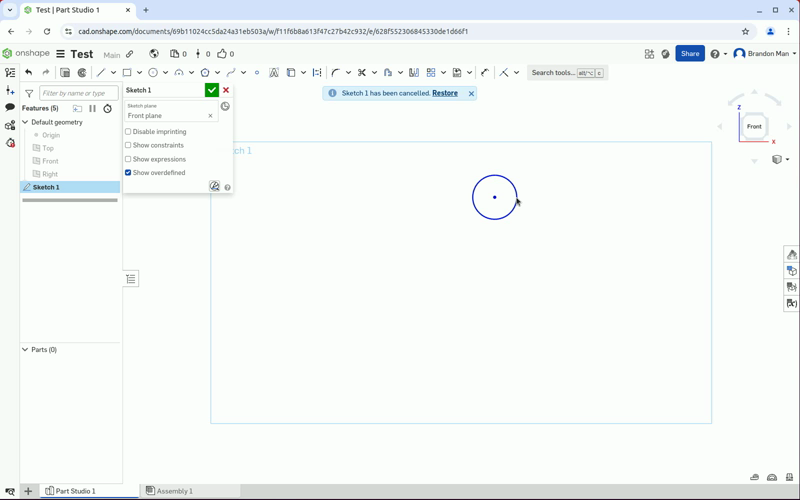
mouse_move(499, 215)
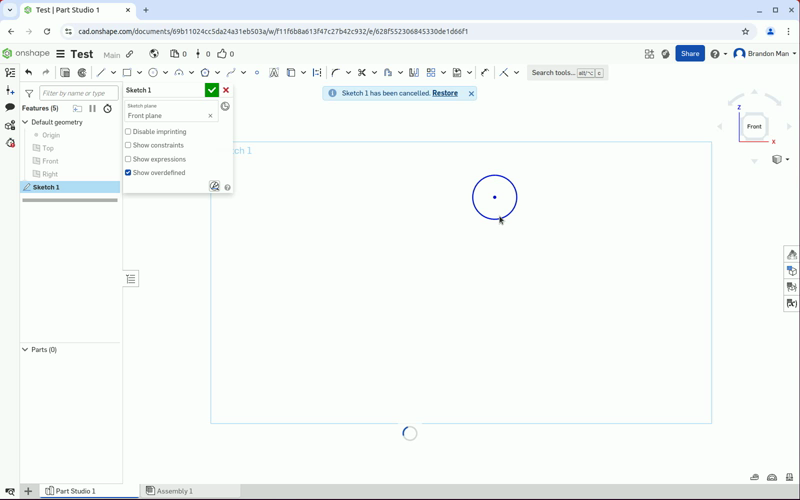
scroll(6)
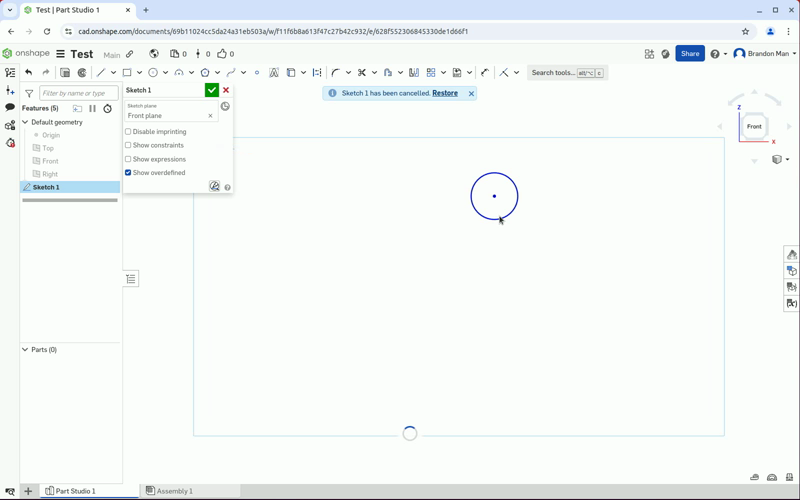
scroll(6)
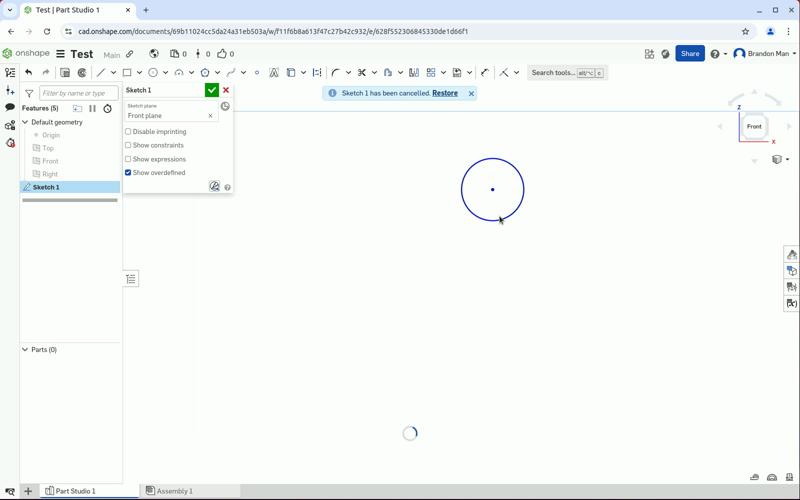
scroll(6)
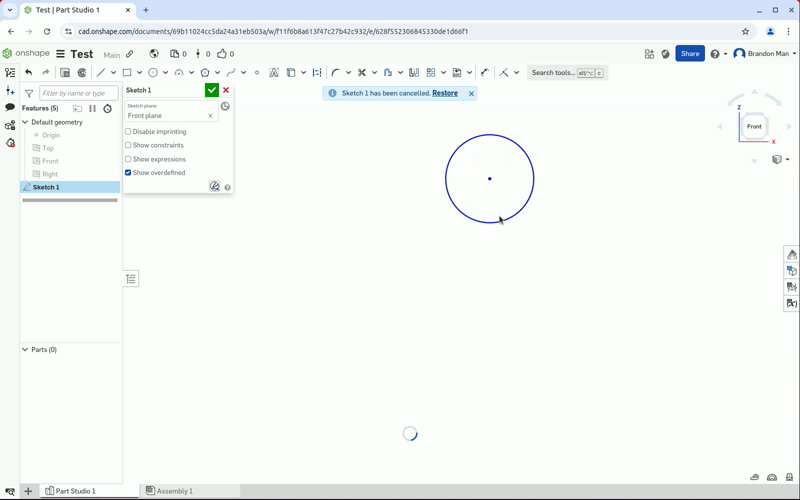
scroll(6)
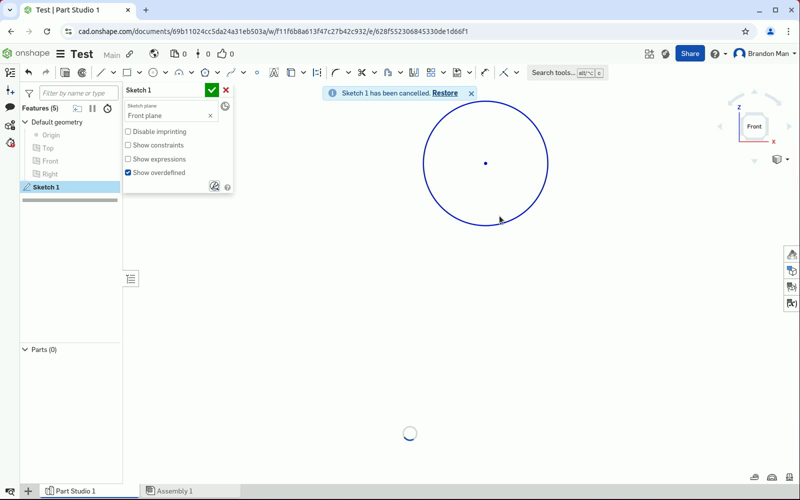
scroll(6)
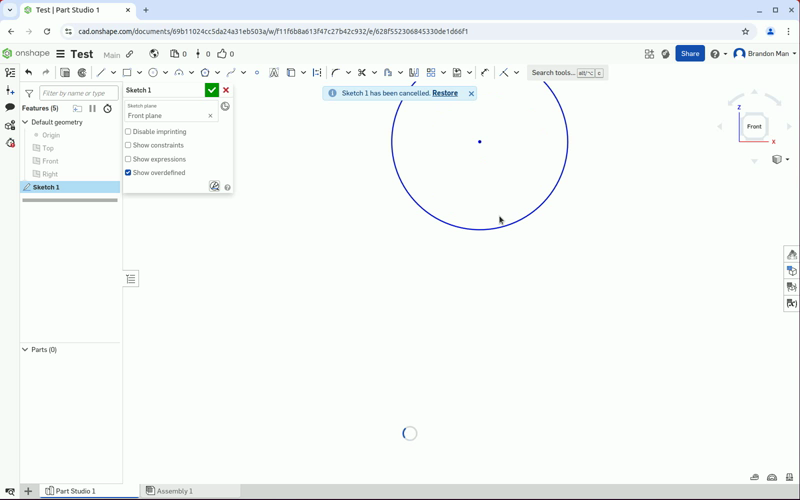
scroll(6)
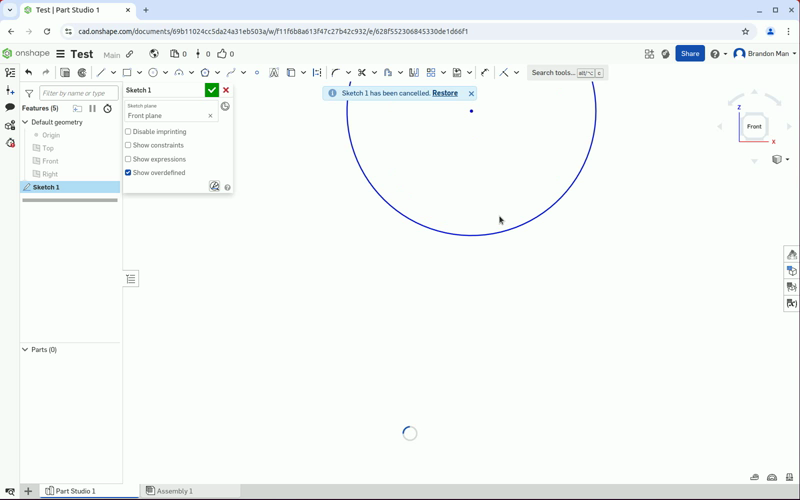
scroll(6)
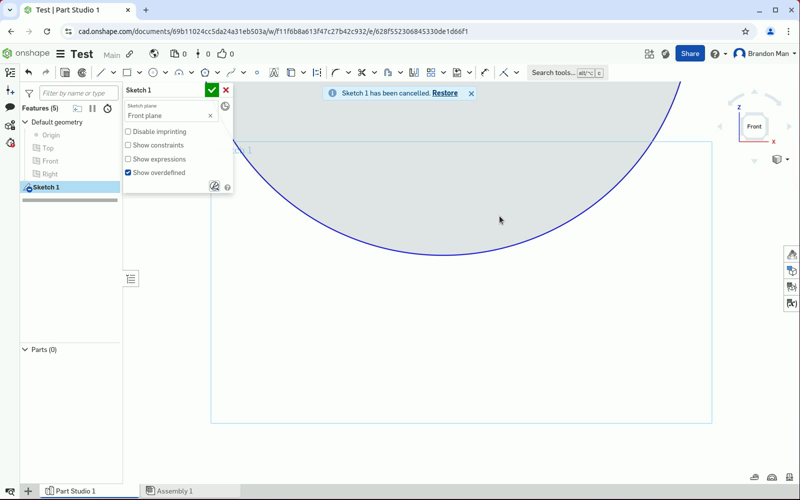
click(499, 215)
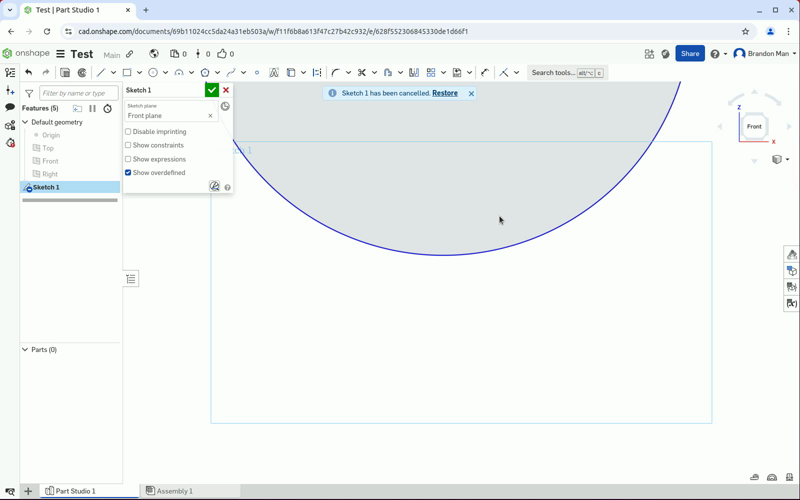
scroll(-6)
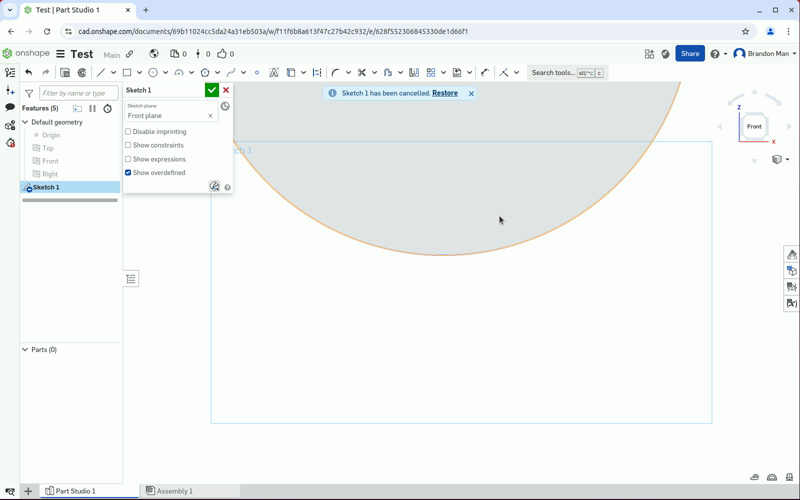
scroll(-6)
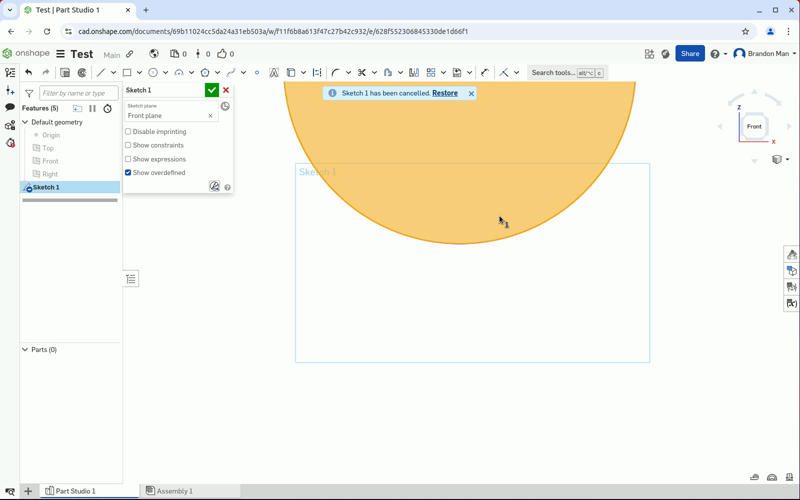
scroll(-6)
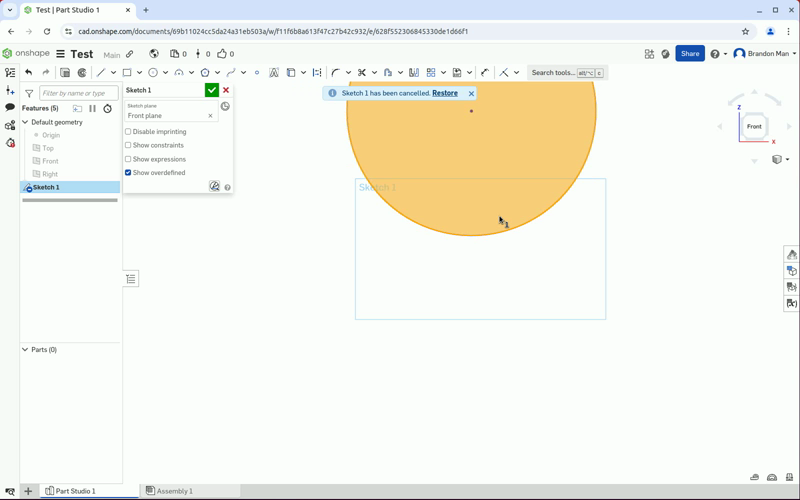
scroll(-6)
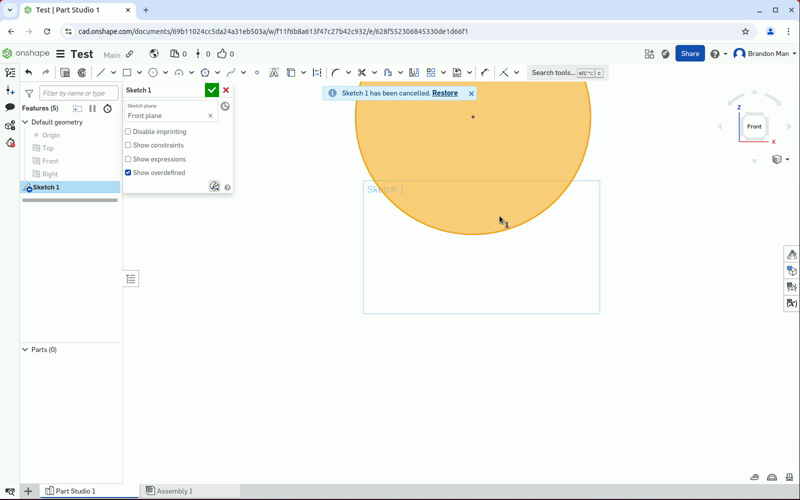
scroll(-6)
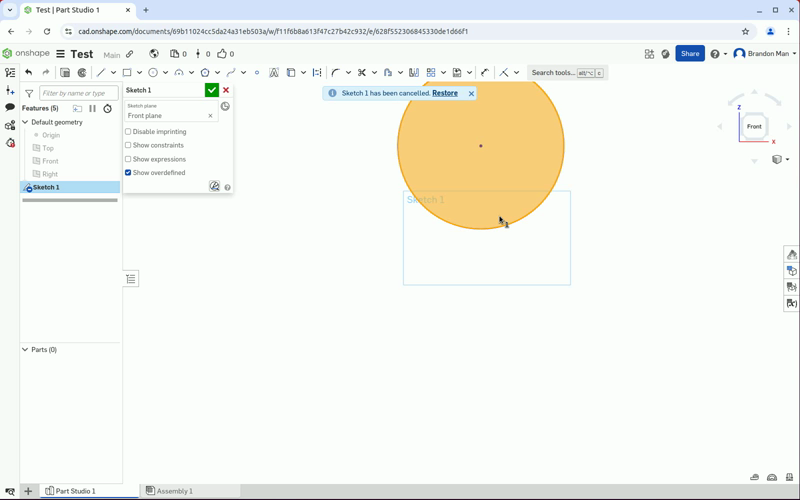
scroll(-6)
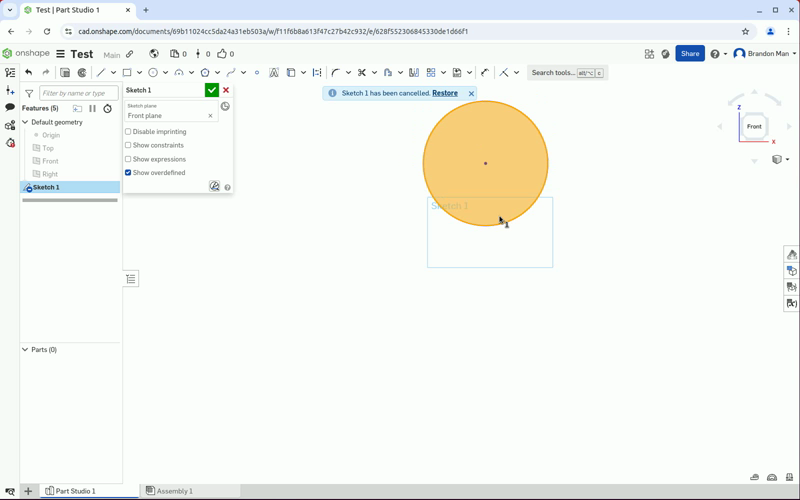
scroll(-6)
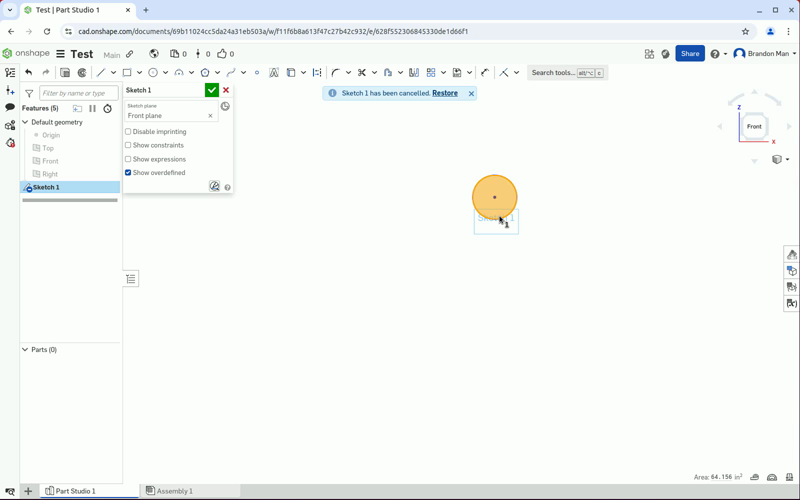
mouse_move(73, 352)
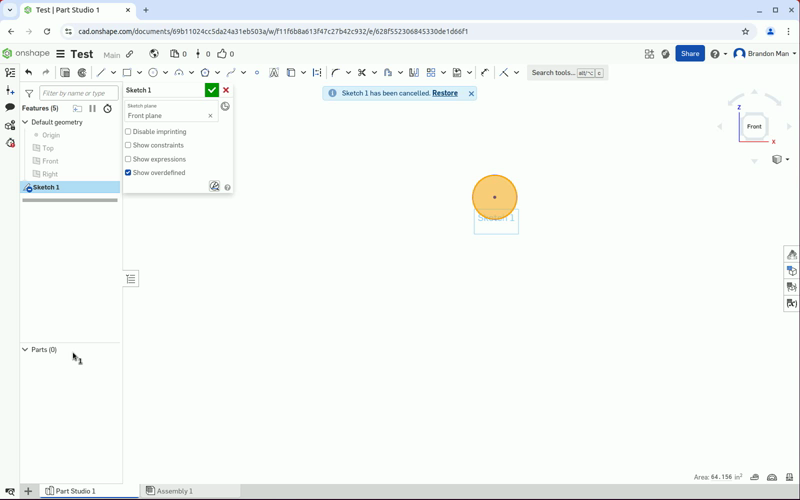
key(shift+y)
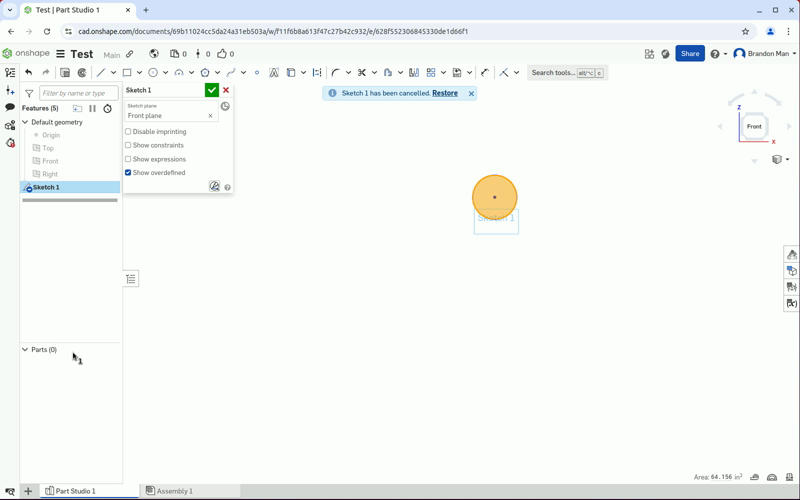
key(shift+e)
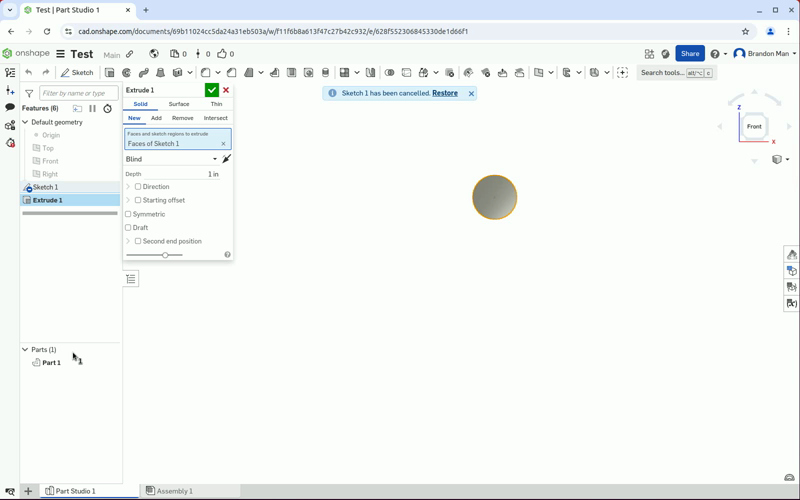
mouse_move(143, 106)
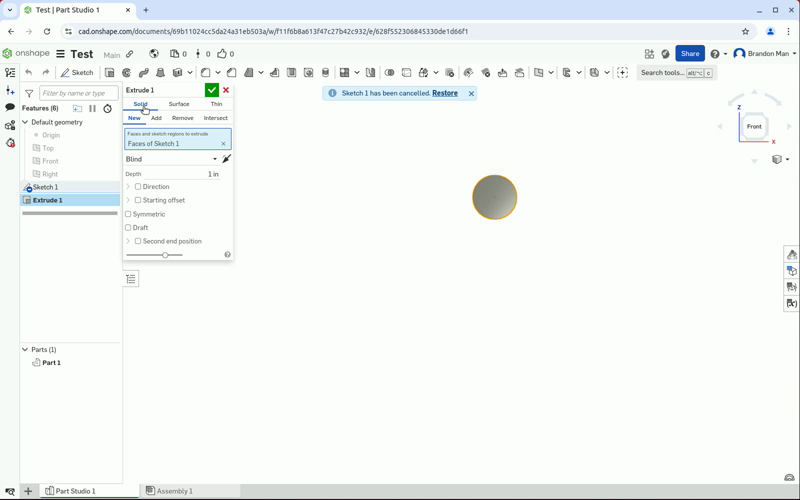
click(143, 106)
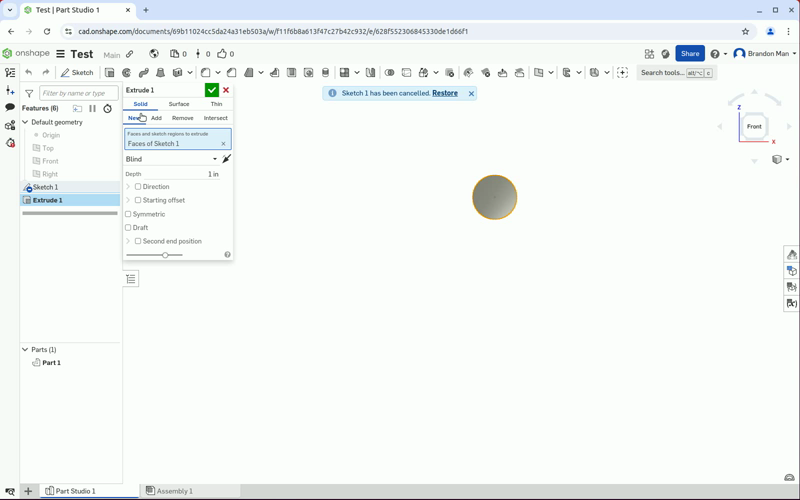
mouse_move(137, 120)
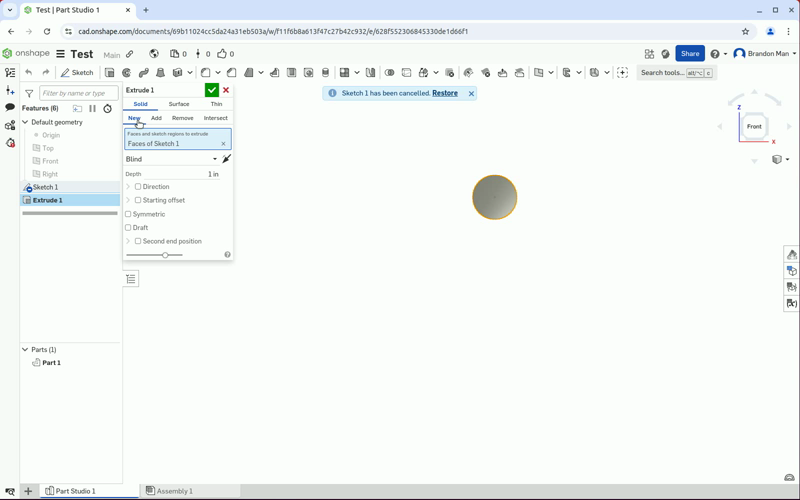
click(137, 120)
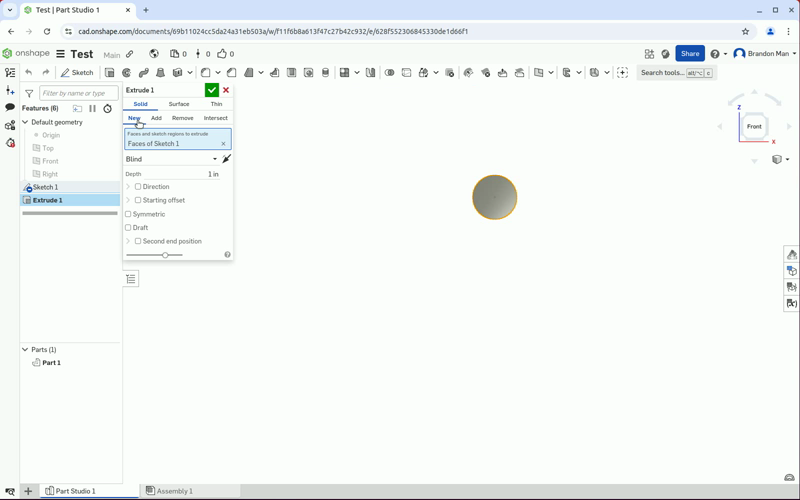
key(tab, 4)
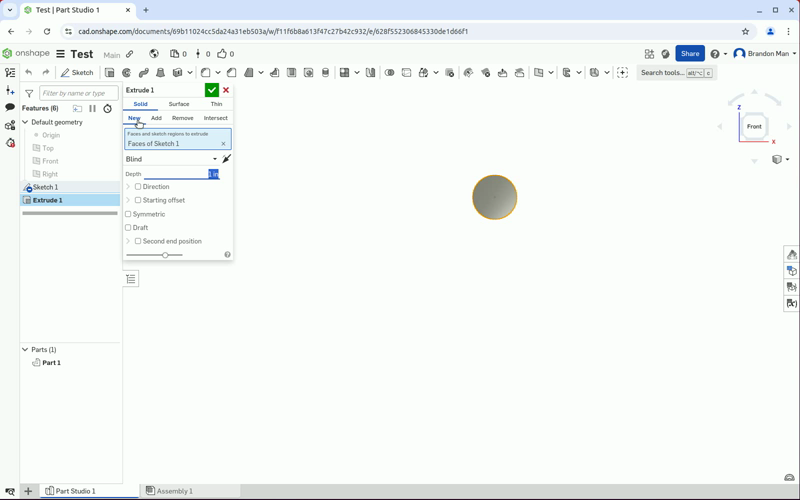
text(9.388)
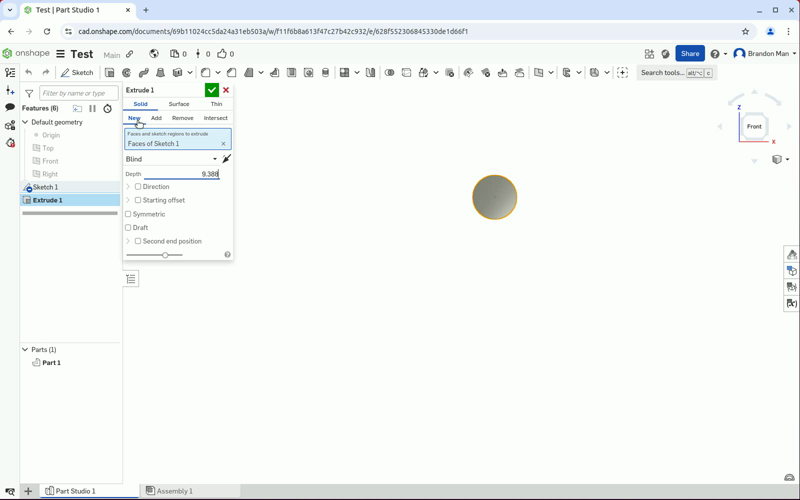
key(enter)
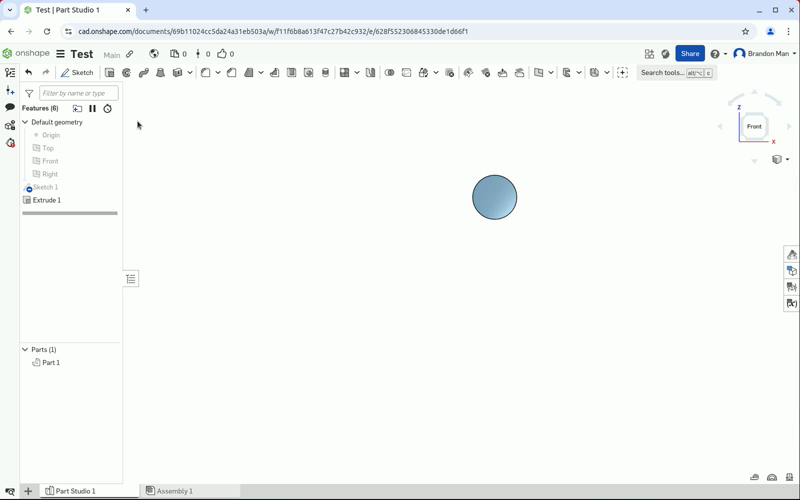
key(shift+h)
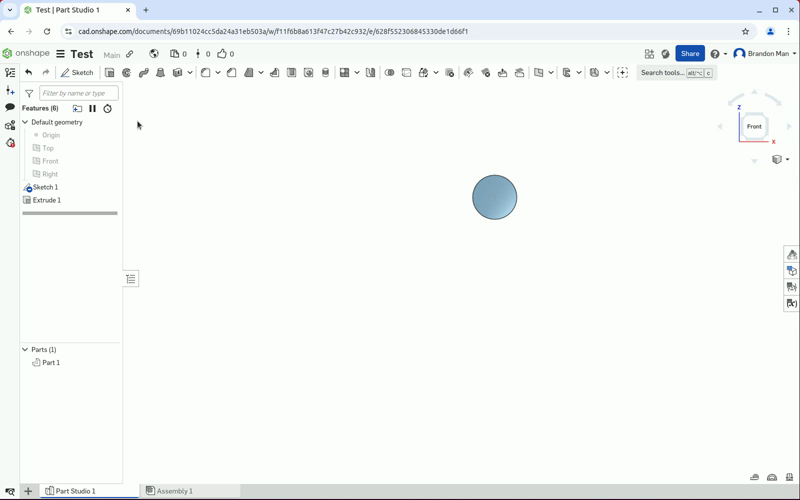
key(shift+h)
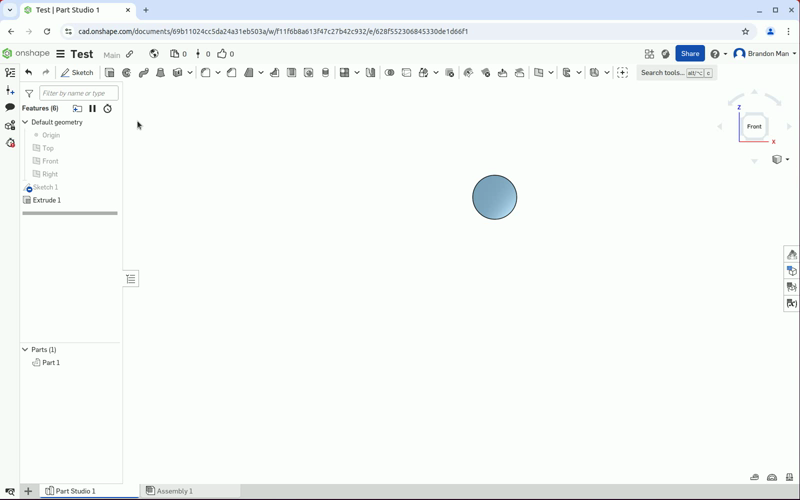
mouse_move(73, 189)
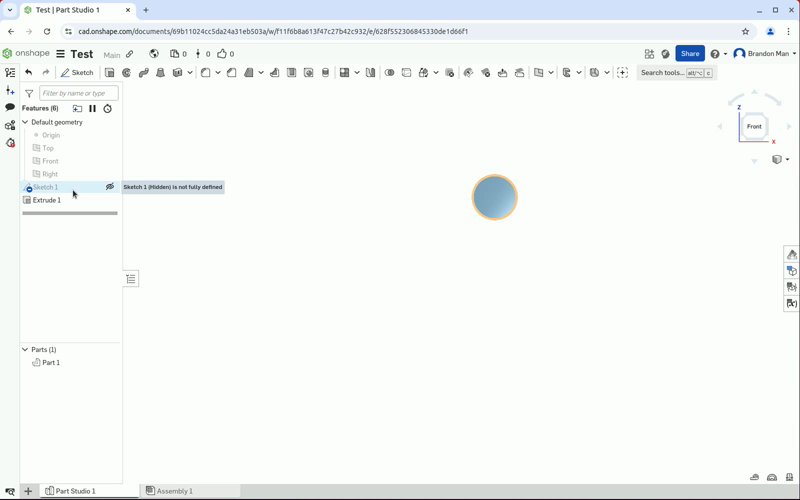
click(73, 189)
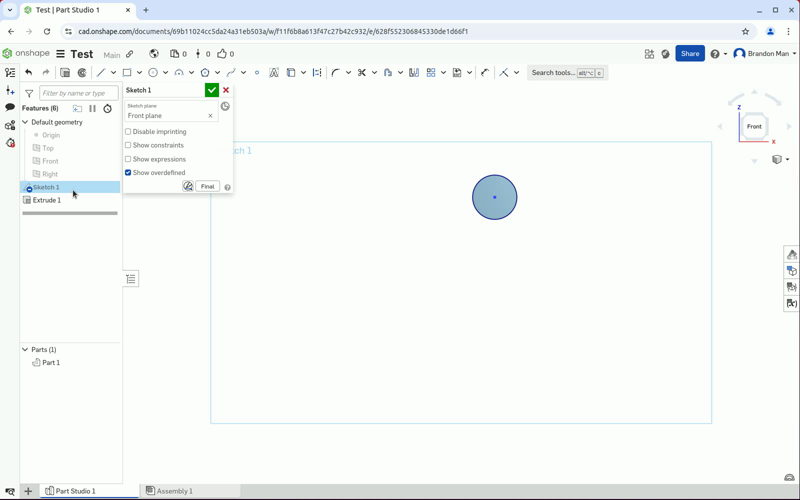
mouse_move(229, 92)
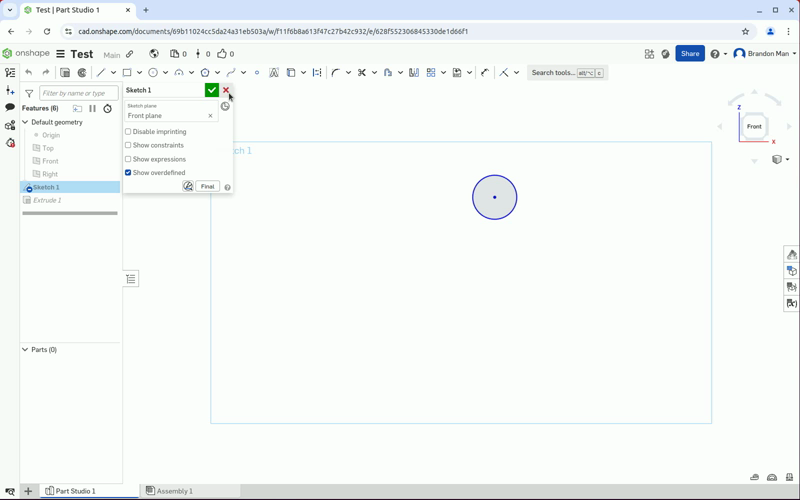
click(229, 92)
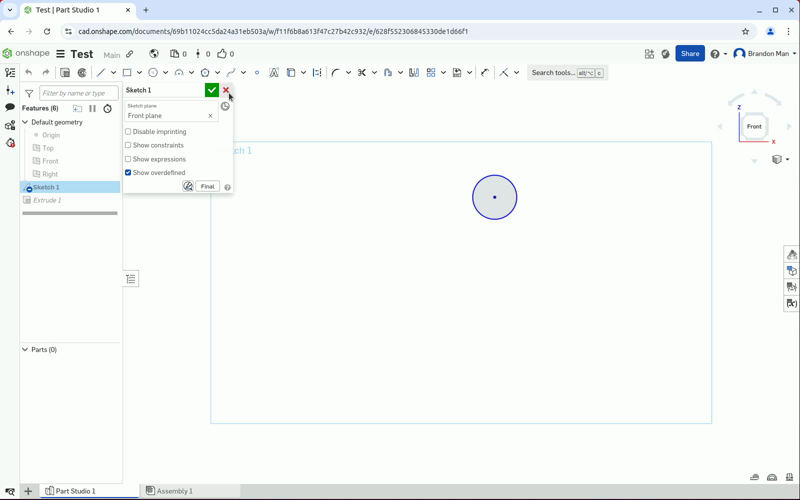
key(shift+s)
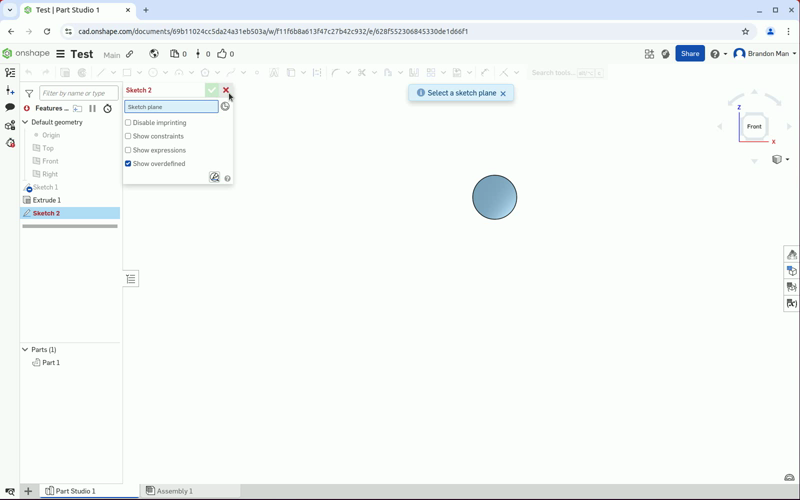
mouse_move(73, 163)
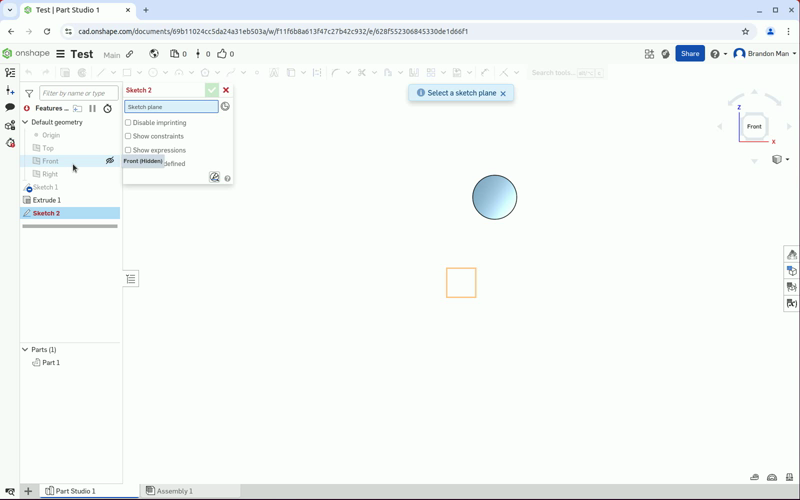
click(73, 163)
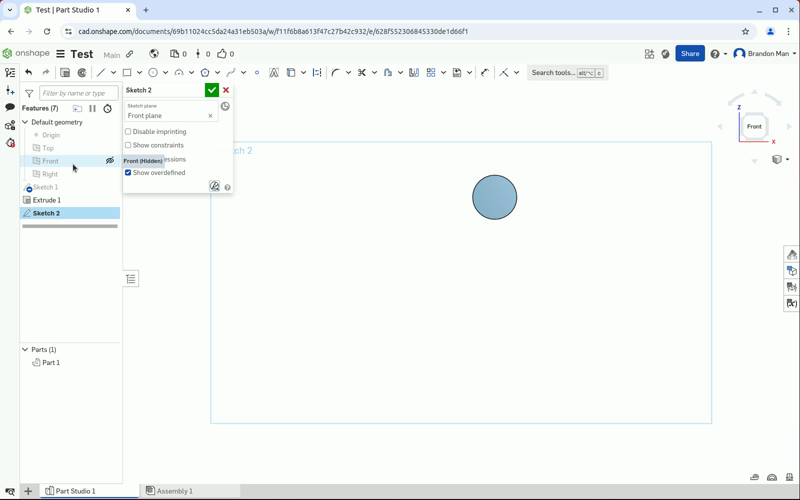
mouse_move(73, 352)
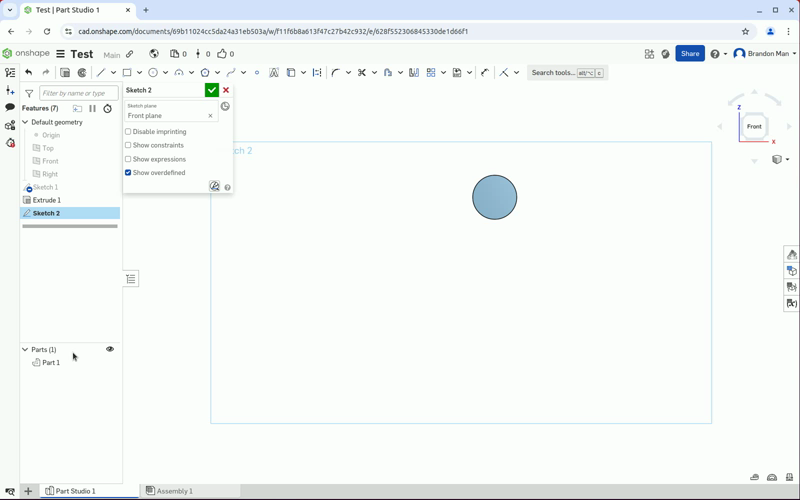
key(y)
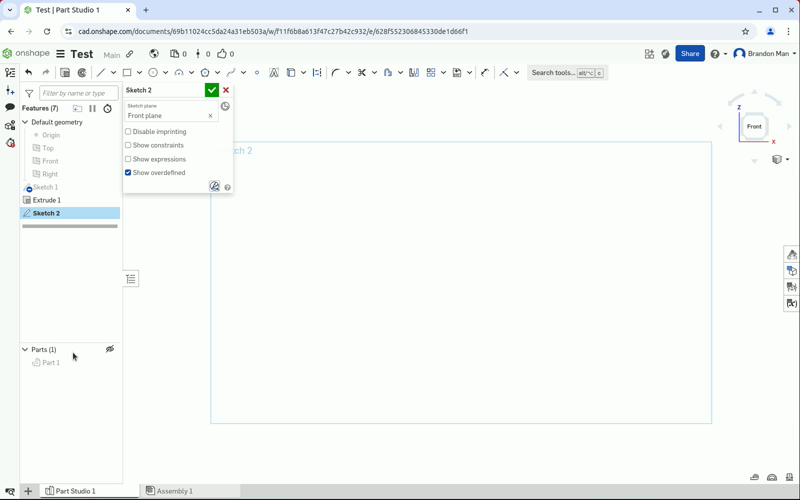
key(c)
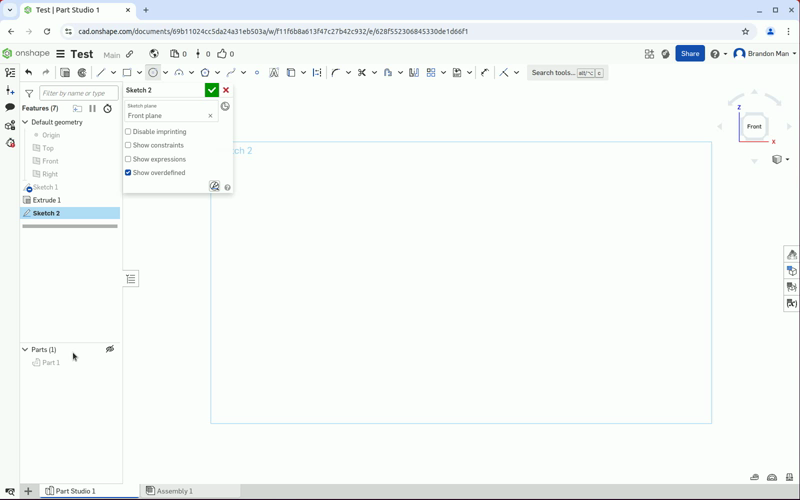
key_down(shift)
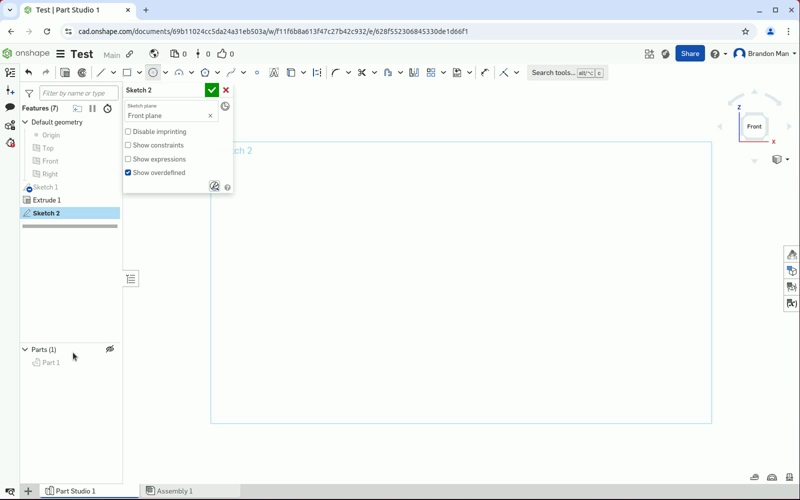
mouse_move(370, 297)
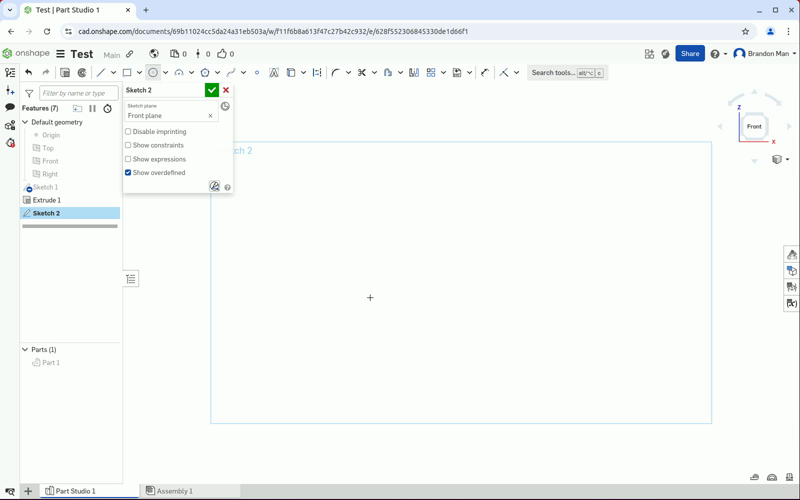
click(370, 297)
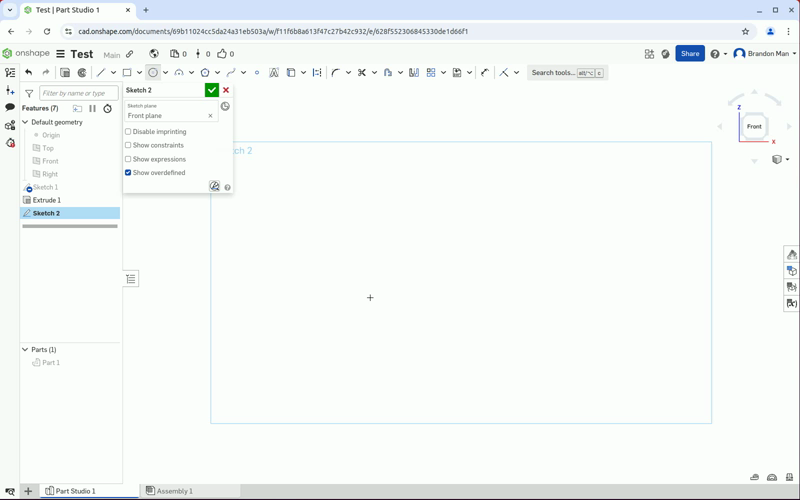
key_up(shift)
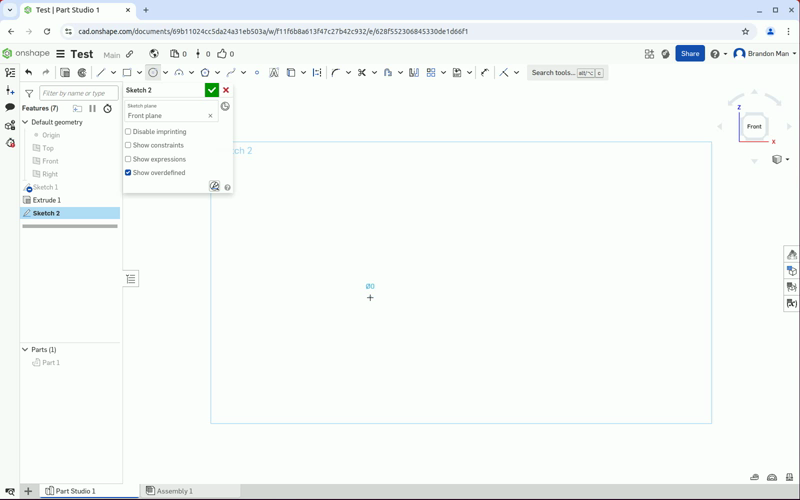
mouse_move(392, 297)
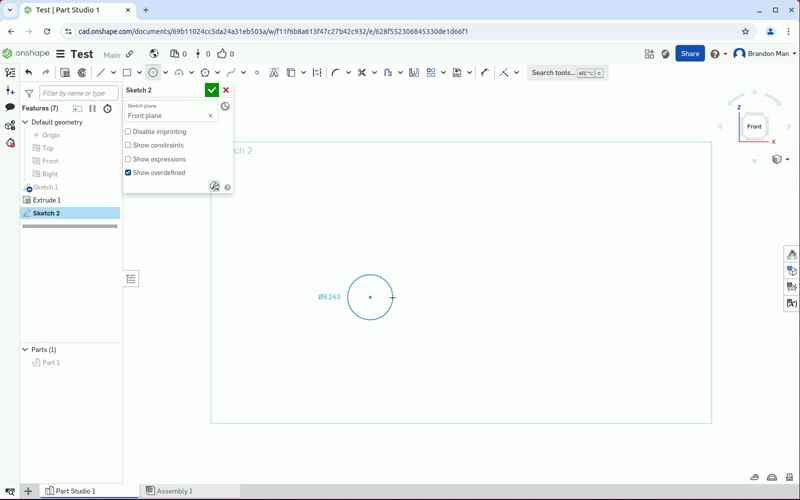
click(392, 297)
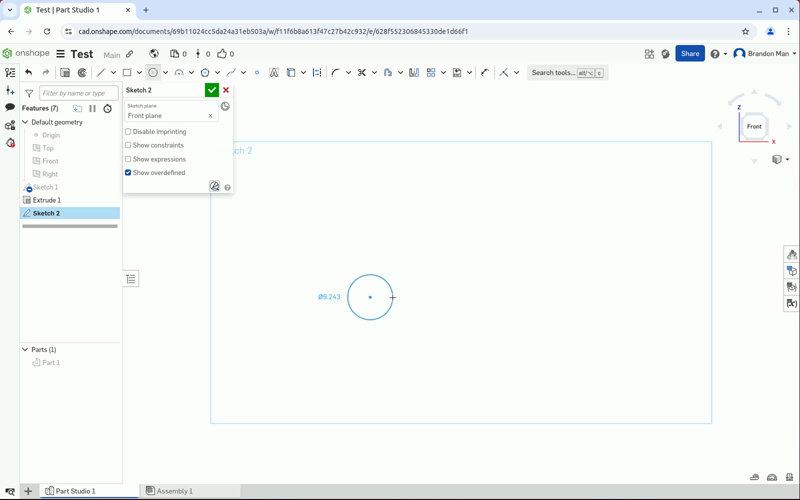
key(esc)
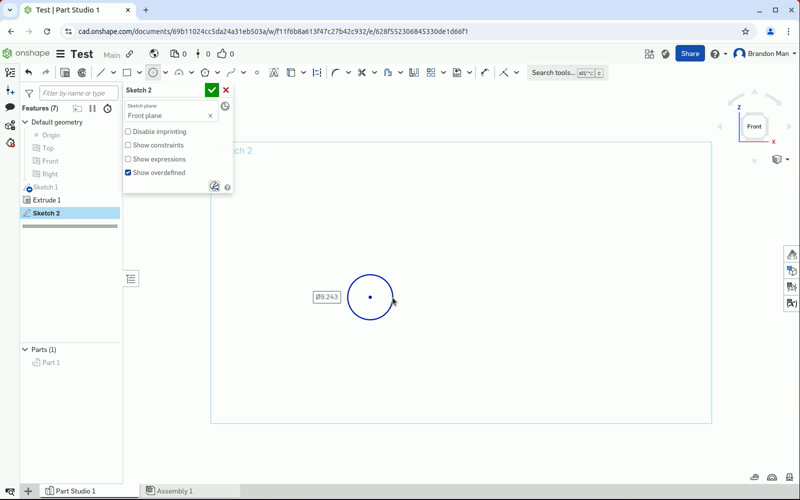
mouse_move(359, 286)
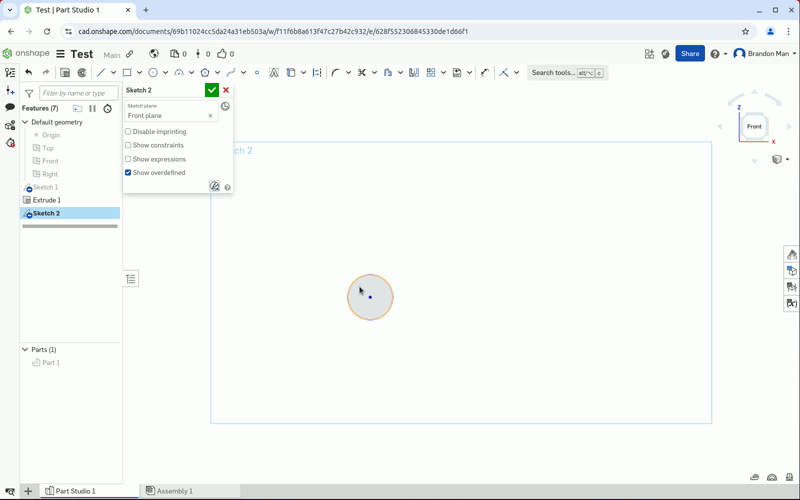
scroll(6)
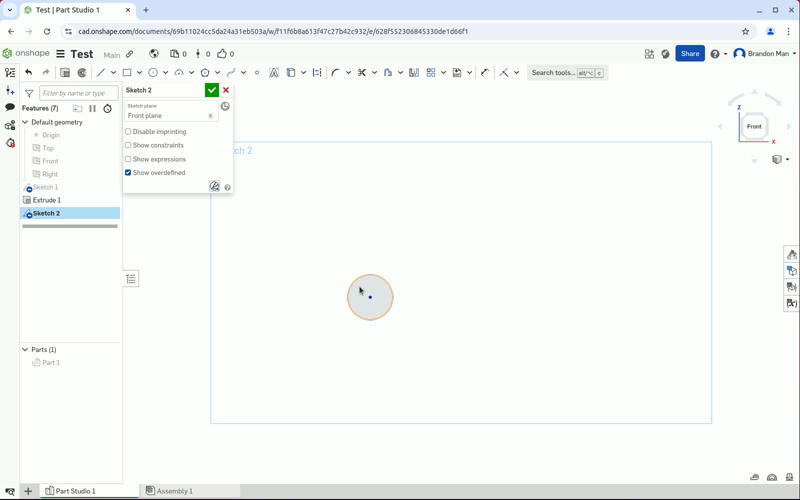
scroll(6)
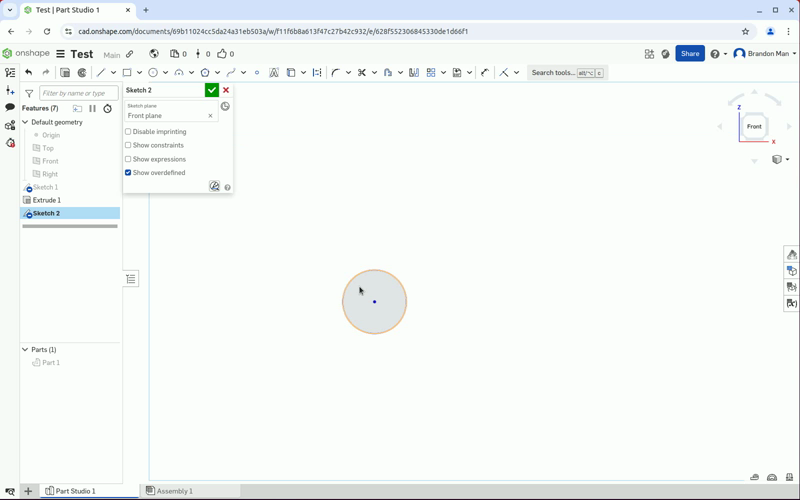
scroll(6)
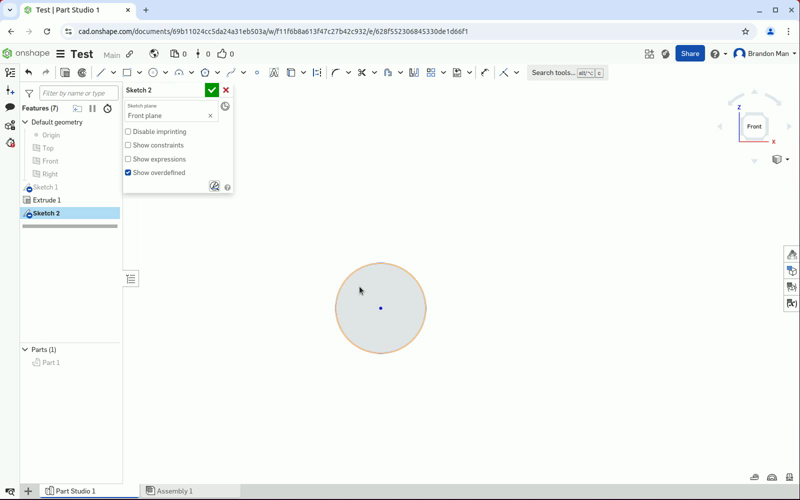
scroll(6)
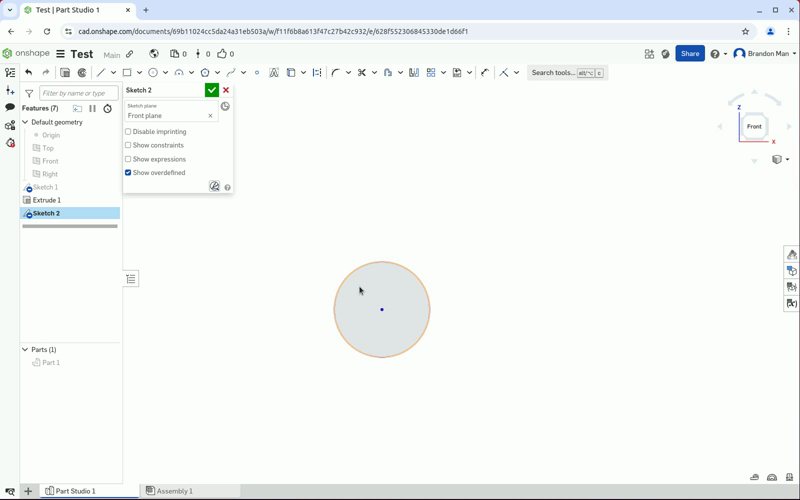
scroll(6)
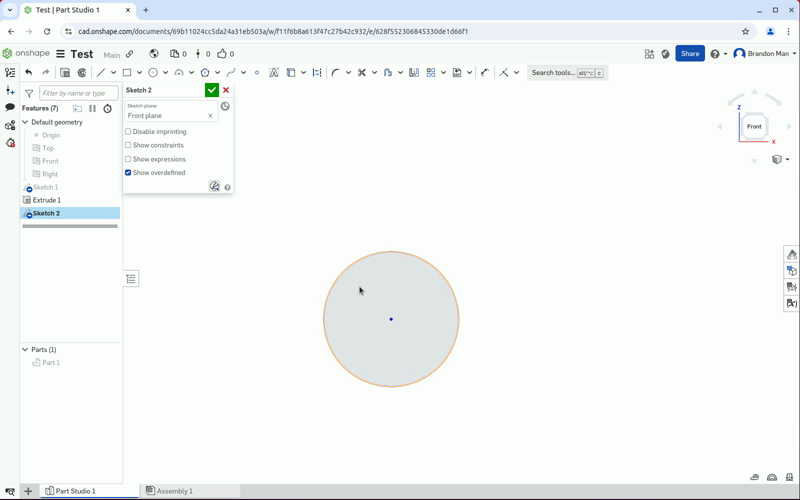
scroll(6)
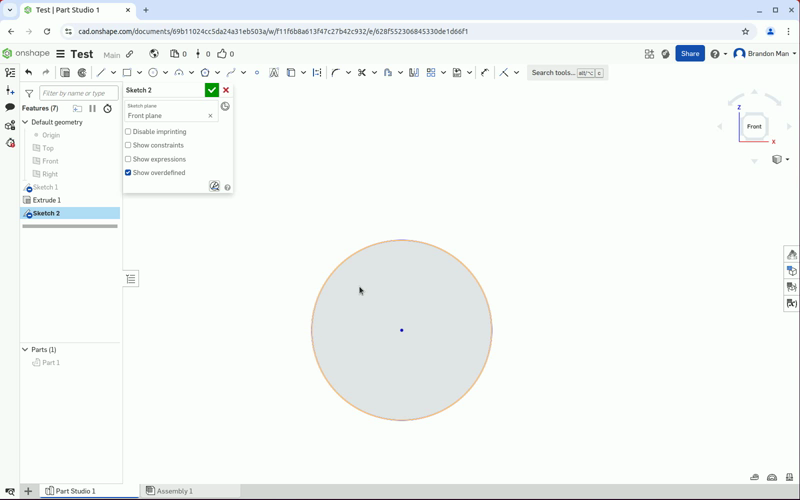
scroll(6)
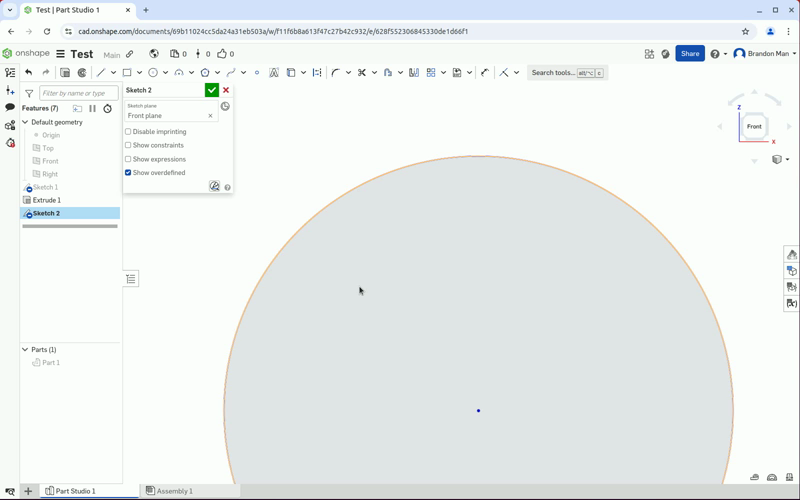
click(359, 286)
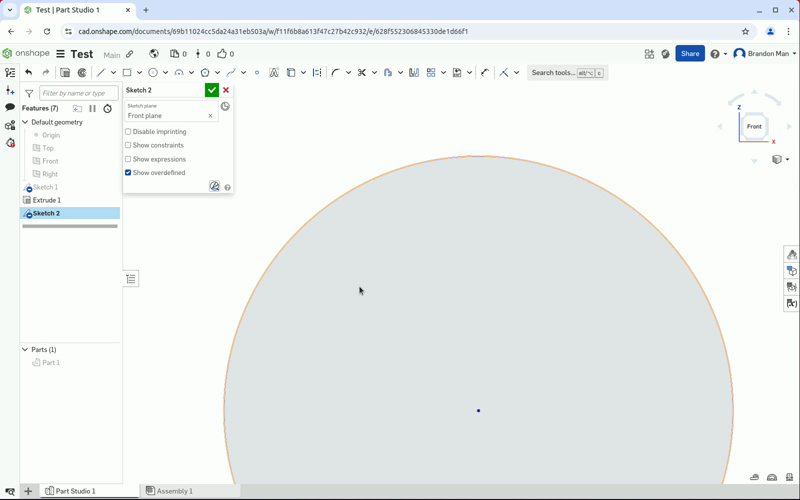
scroll(-6)
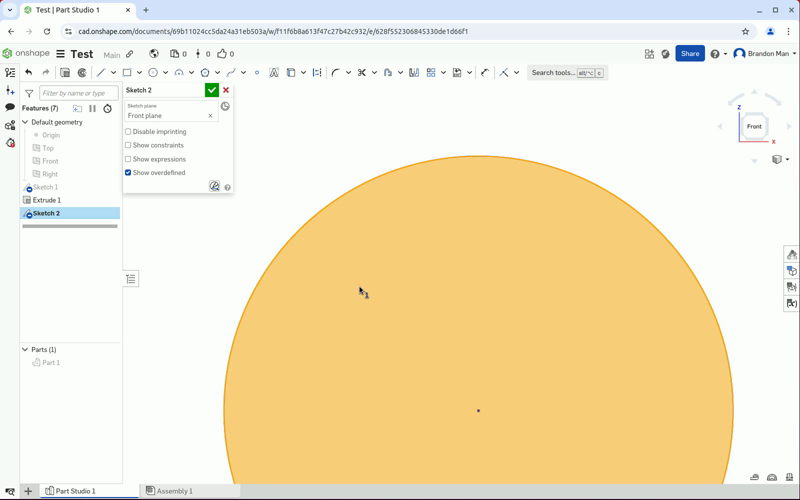
scroll(-6)
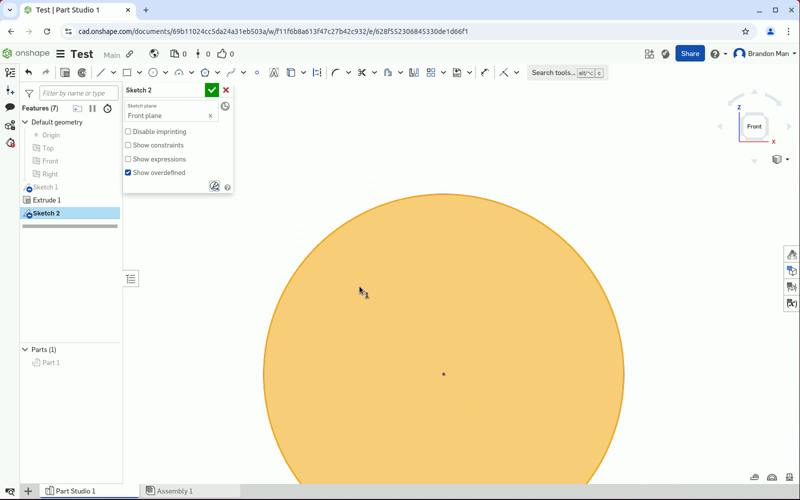
scroll(-6)
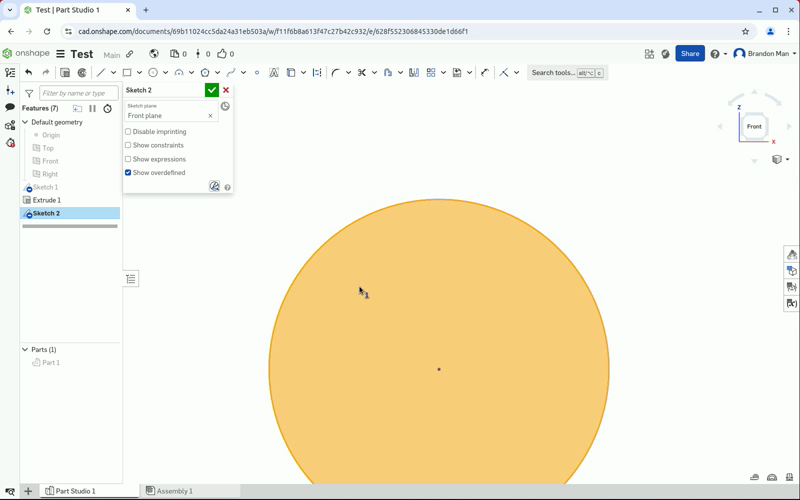
scroll(-6)
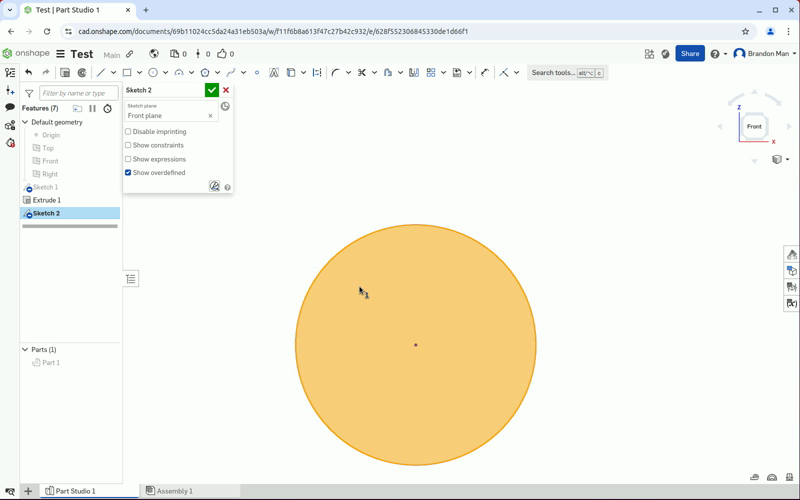
scroll(-6)
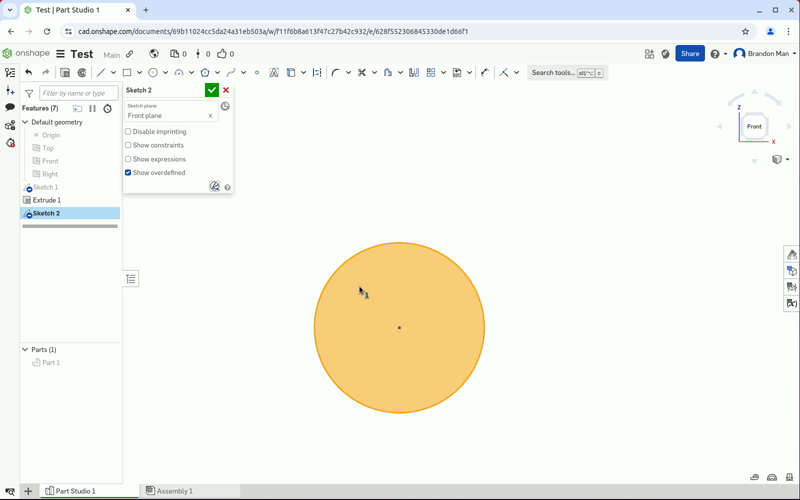
scroll(-6)
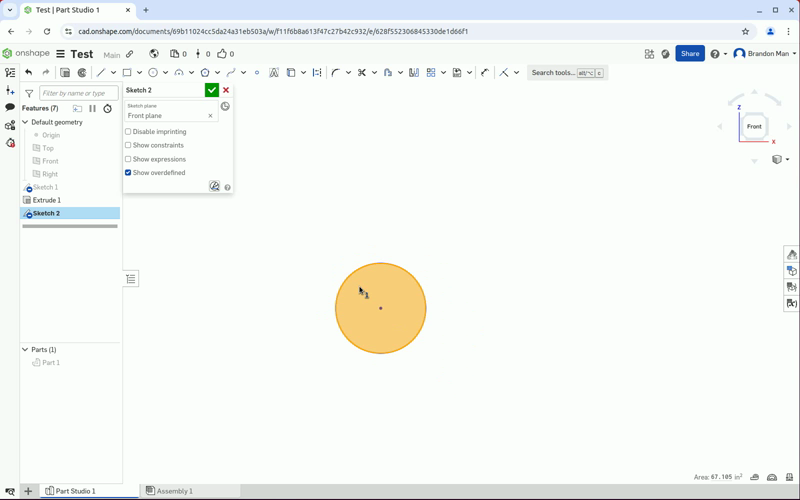
scroll(-6)
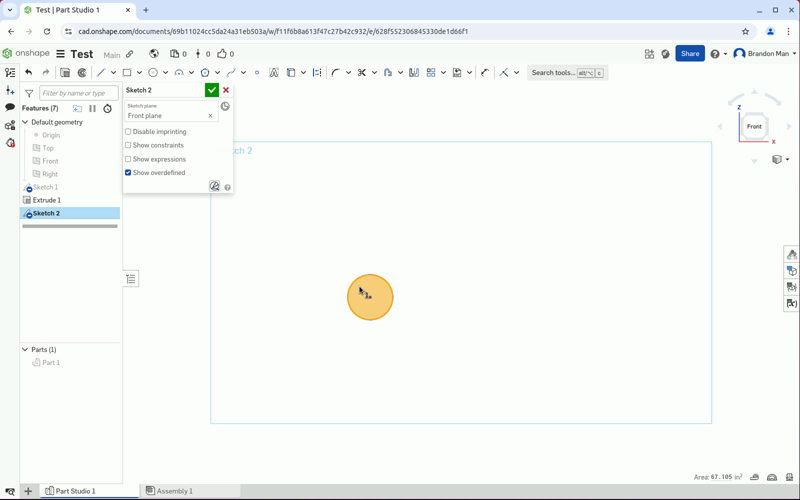
mouse_move(73, 352)
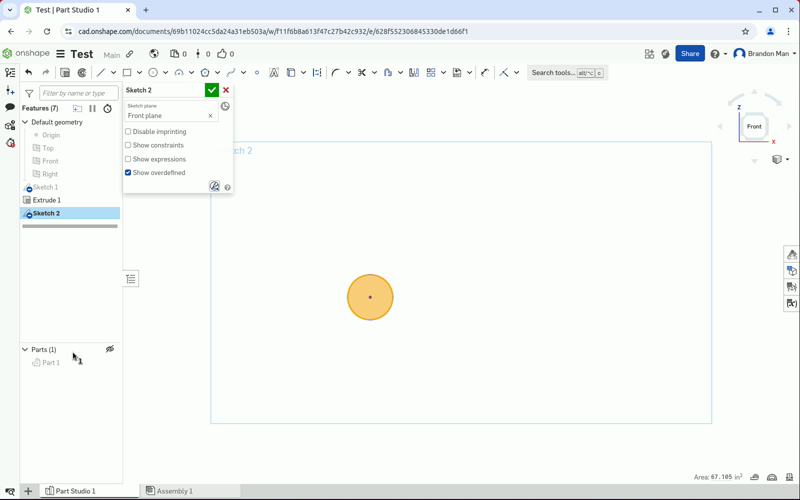
key(shift+y)
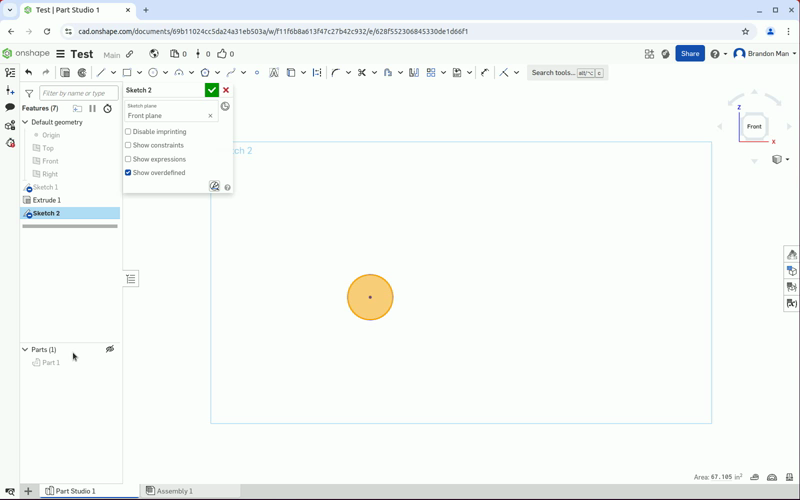
key(shift+e)
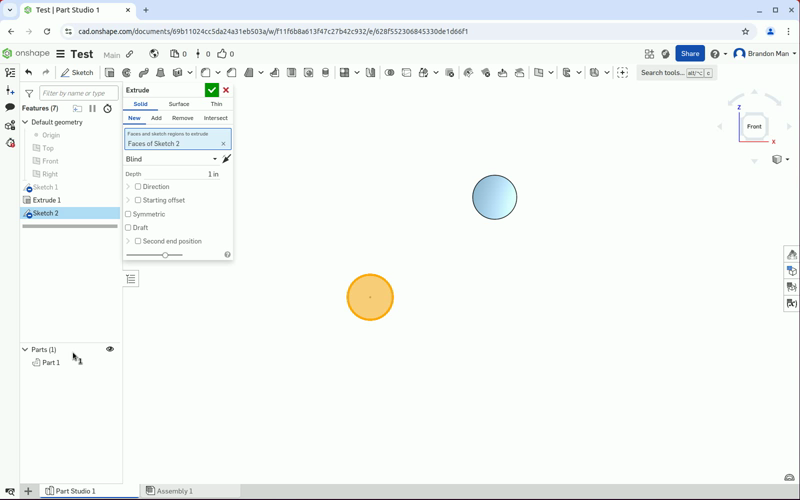
mouse_move(143, 106)
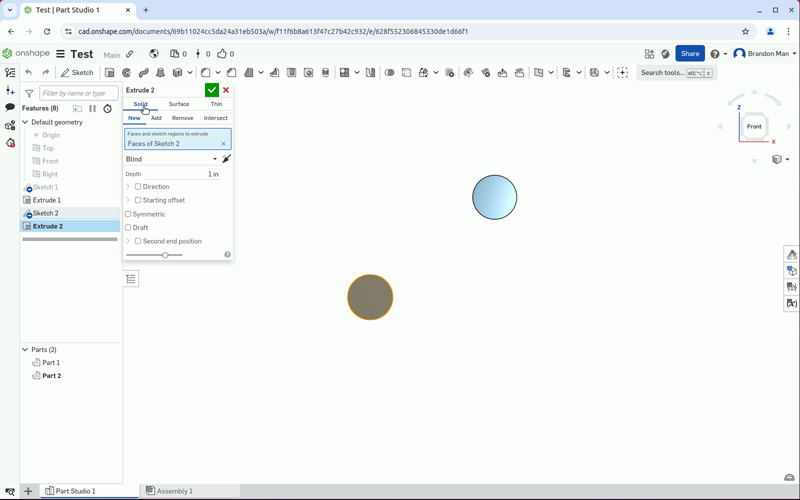
click(143, 106)
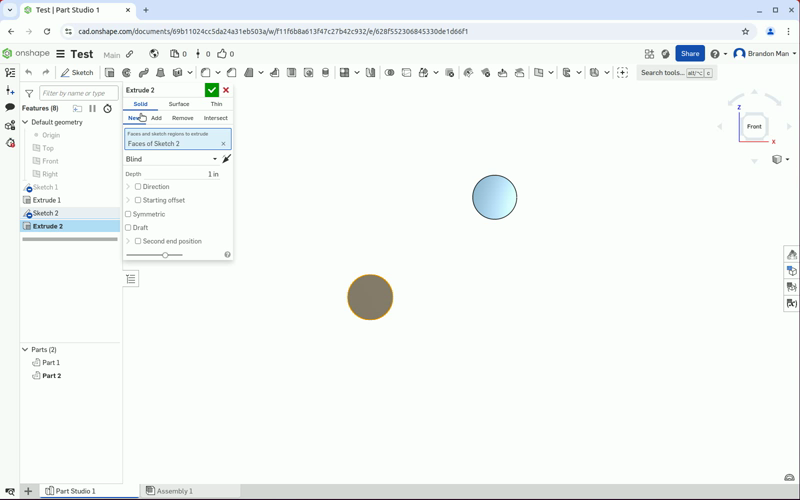
mouse_move(137, 120)
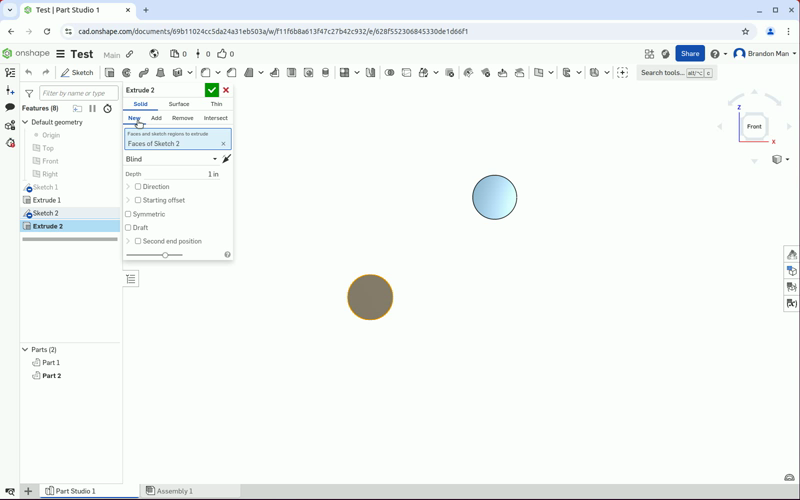
click(137, 120)
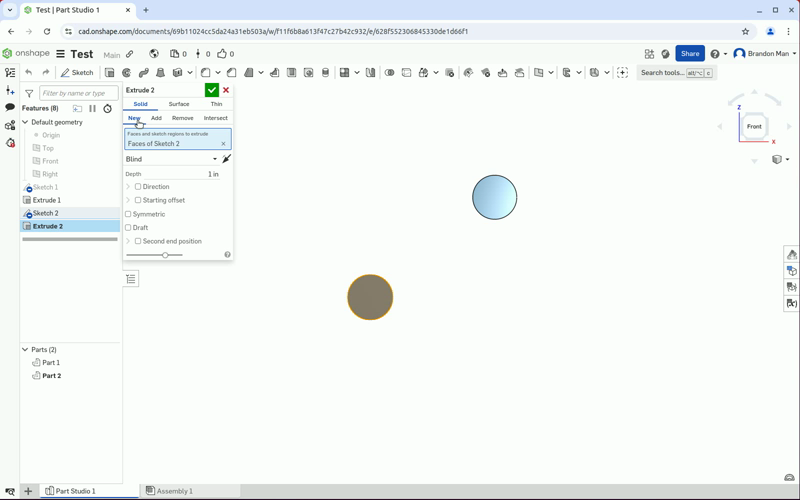
key(tab, 4)
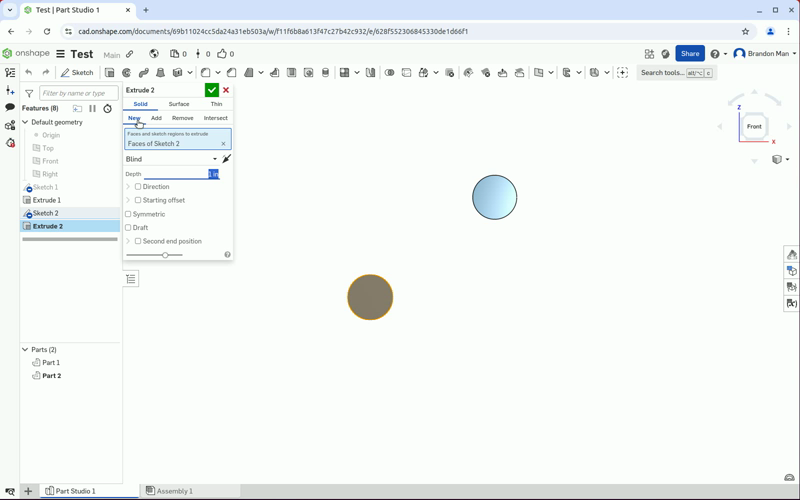
text(9.388)
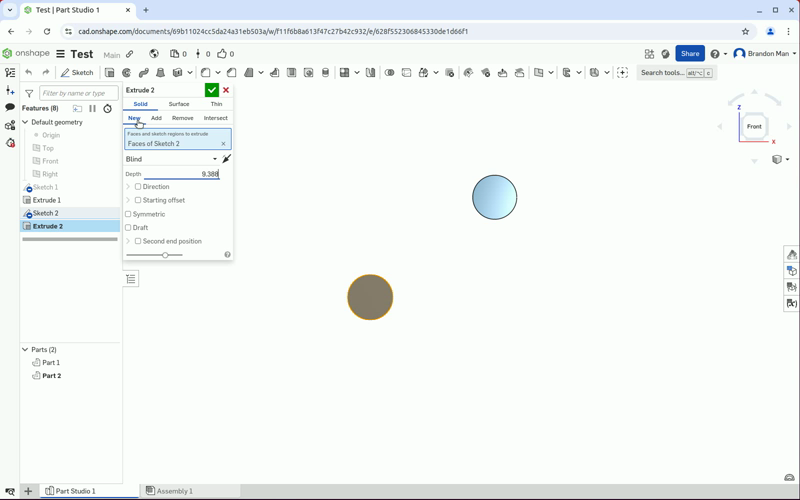
key(enter)
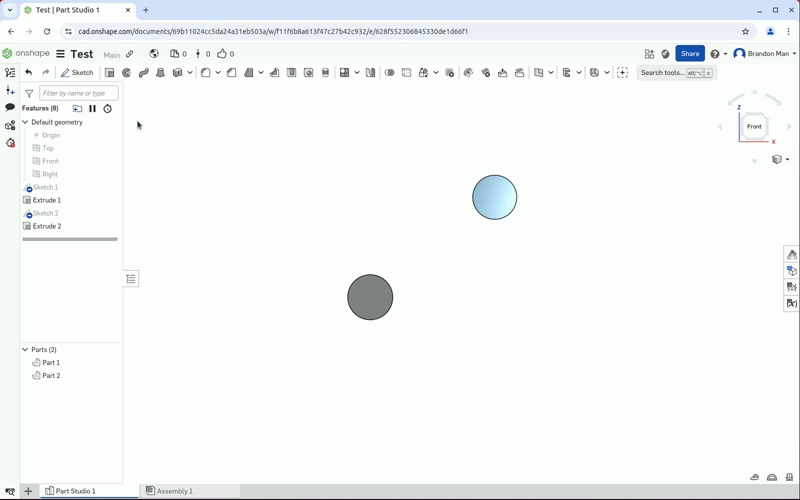
key(shift+h)
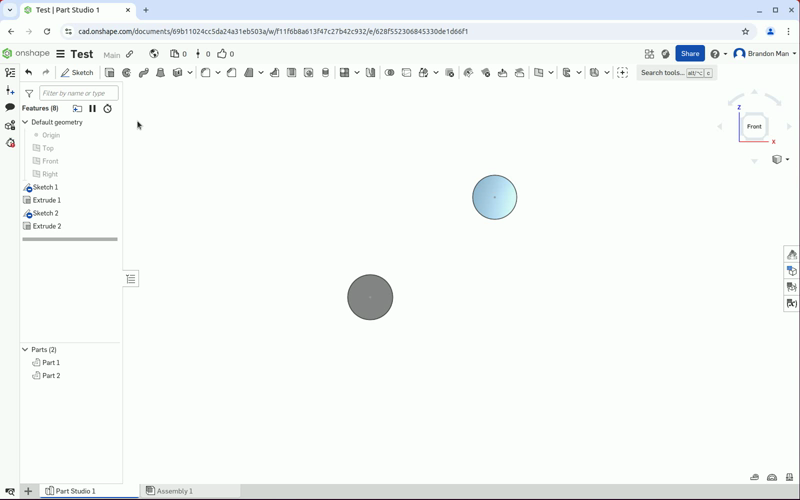
key(shift+h)
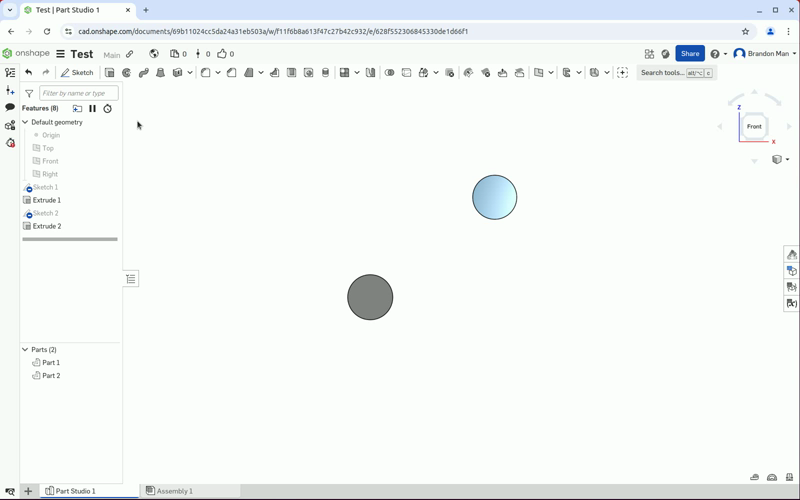
mouse_move(73, 189)
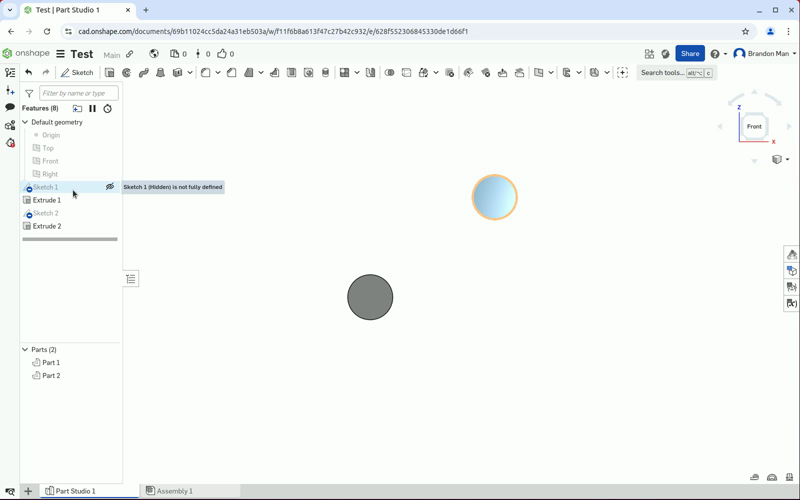
click(73, 189)
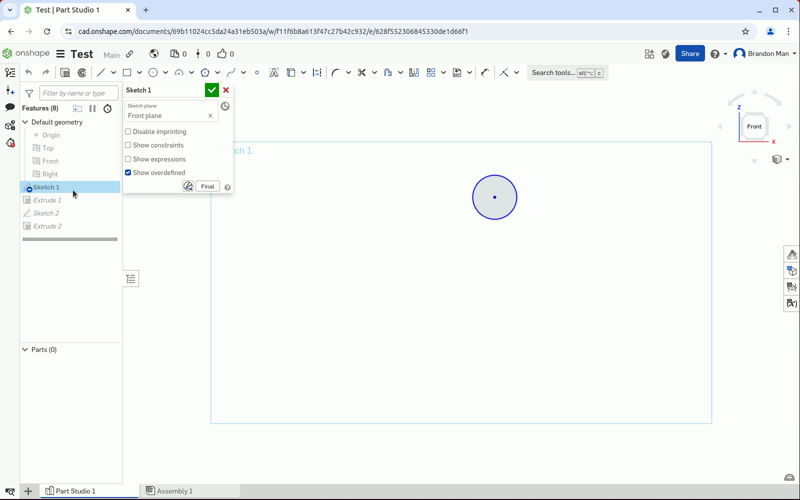
mouse_move(229, 92)
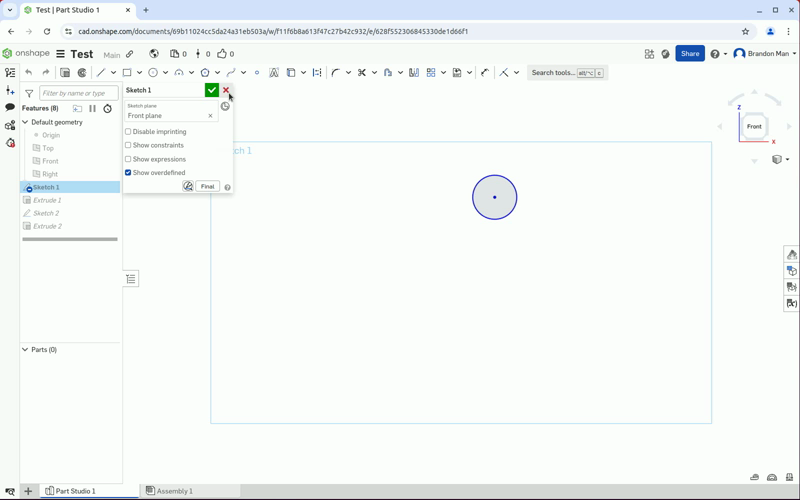
click(229, 92)
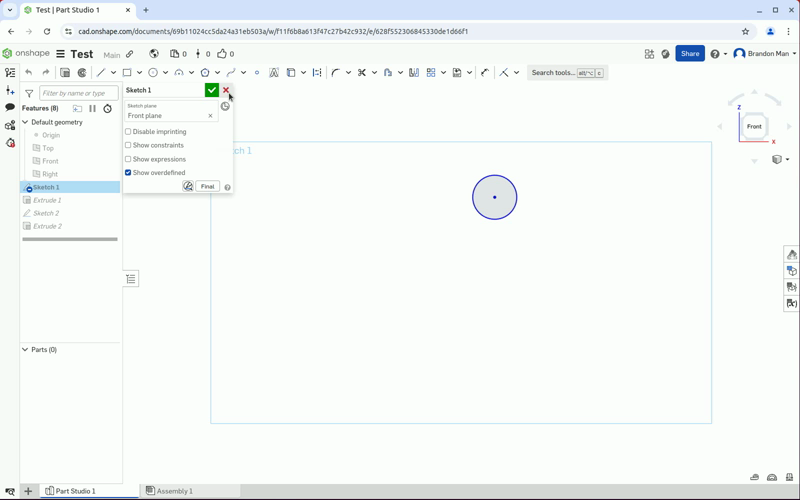
key(shift+s)
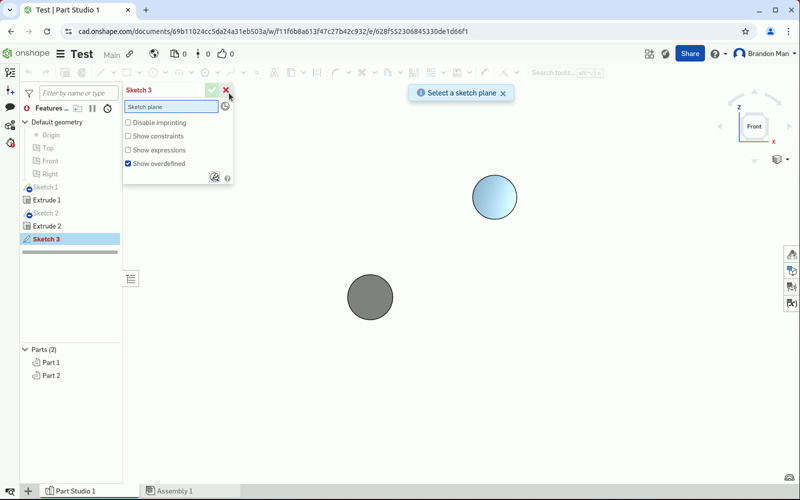
mouse_move(73, 163)
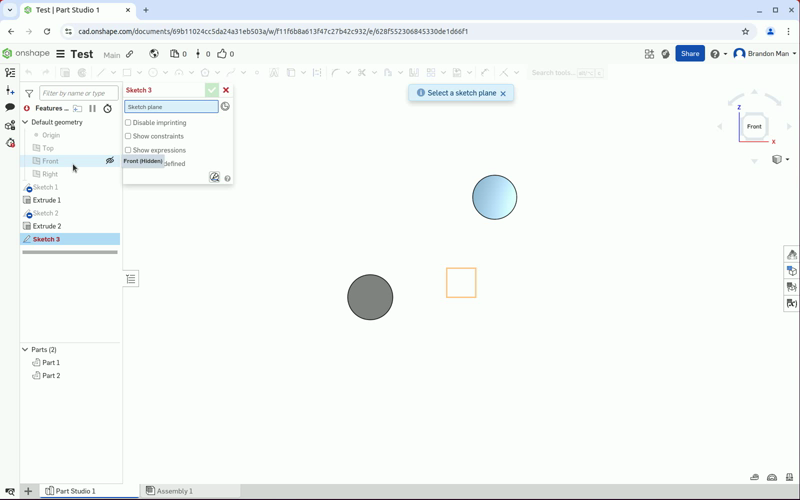
click(73, 163)
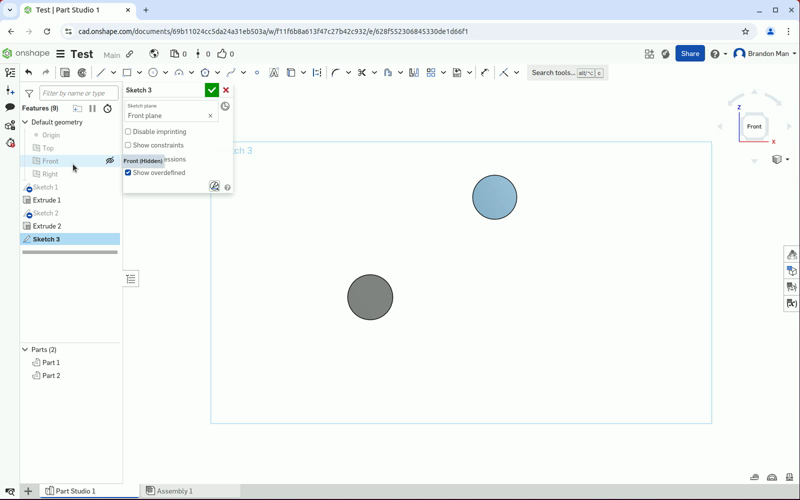
mouse_move(73, 352)
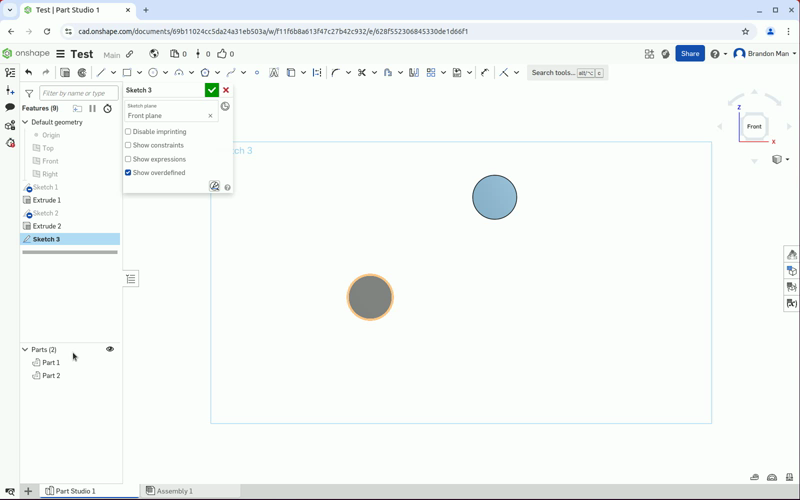
key(y)
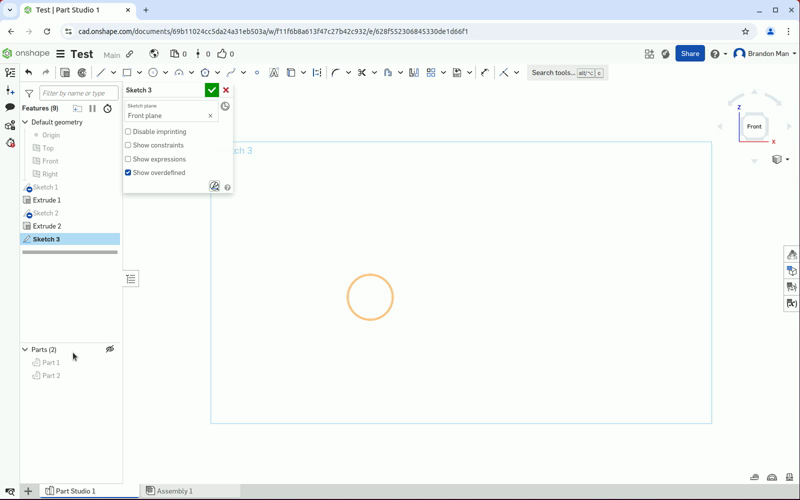
key(c)
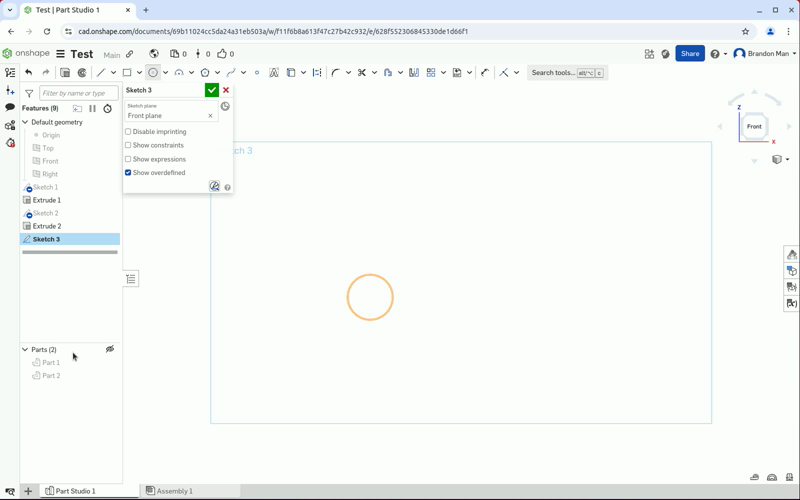
key_down(shift)
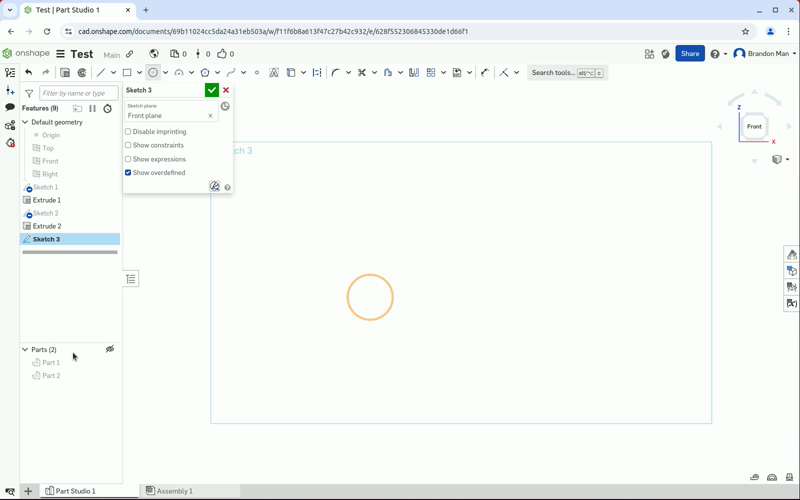
mouse_move(519, 354)
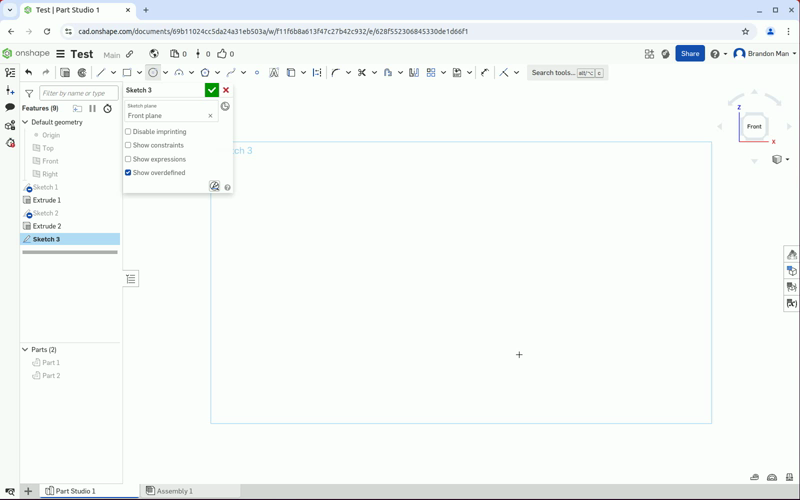
click(519, 354)
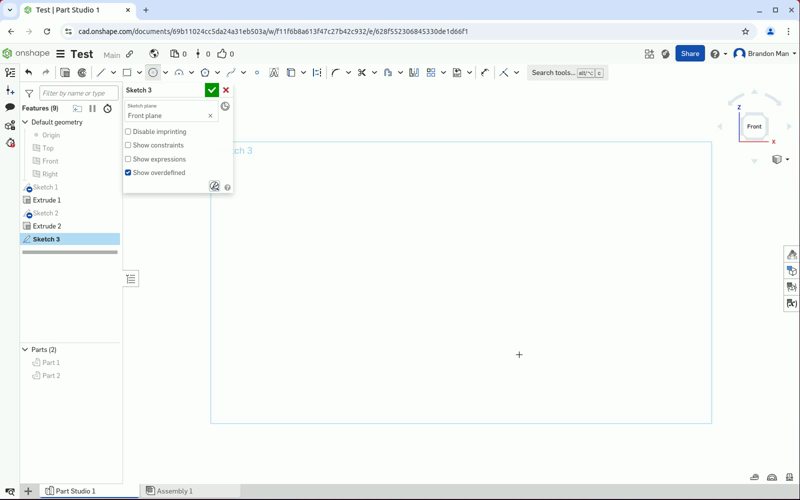
key_up(shift)
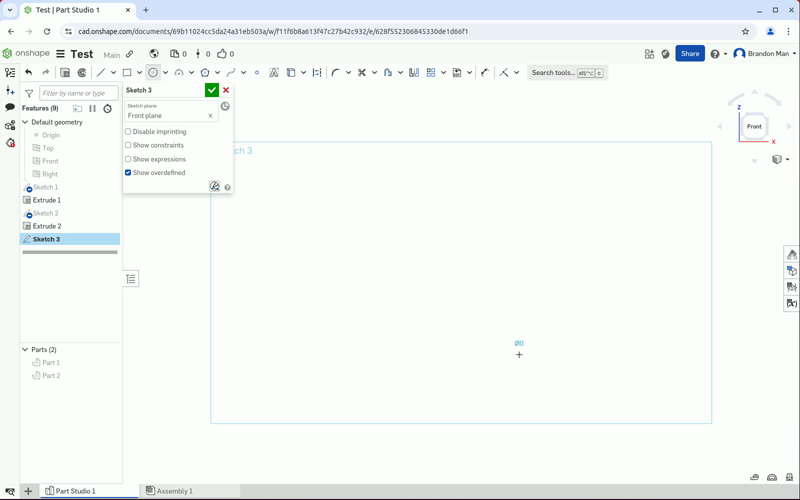
mouse_move(541, 354)
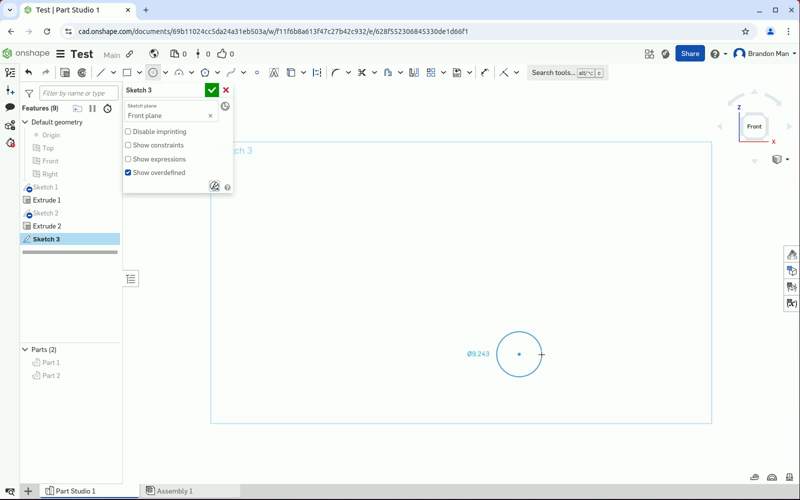
click(541, 354)
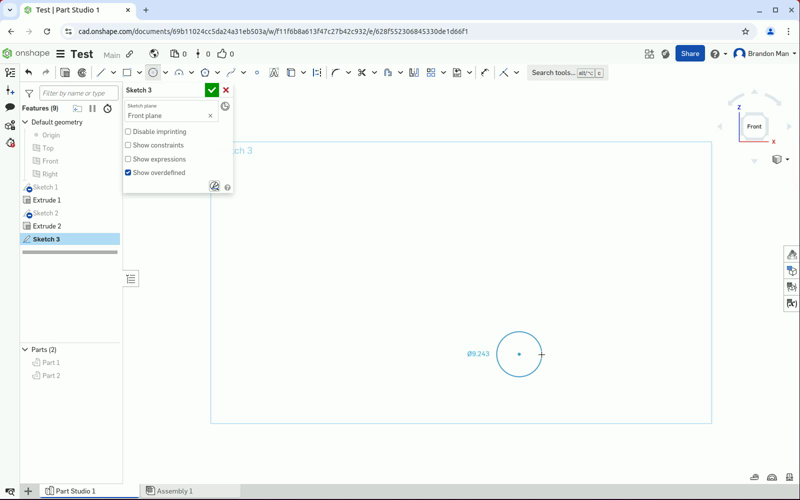
key(esc)
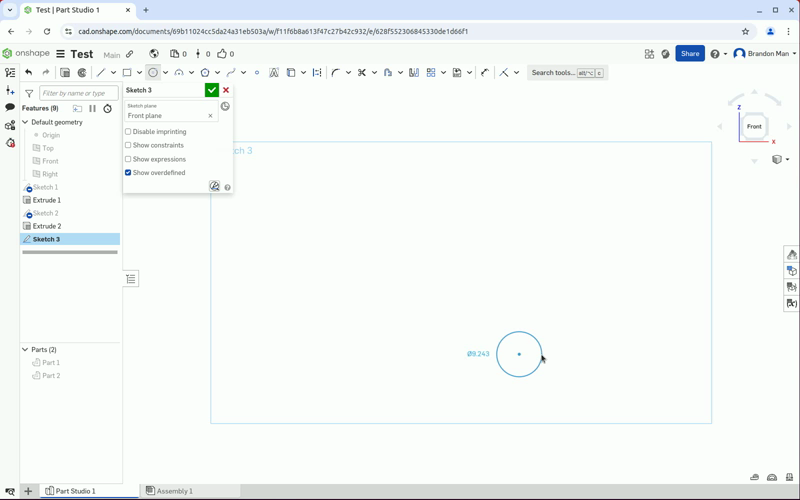
mouse_move(530, 350)
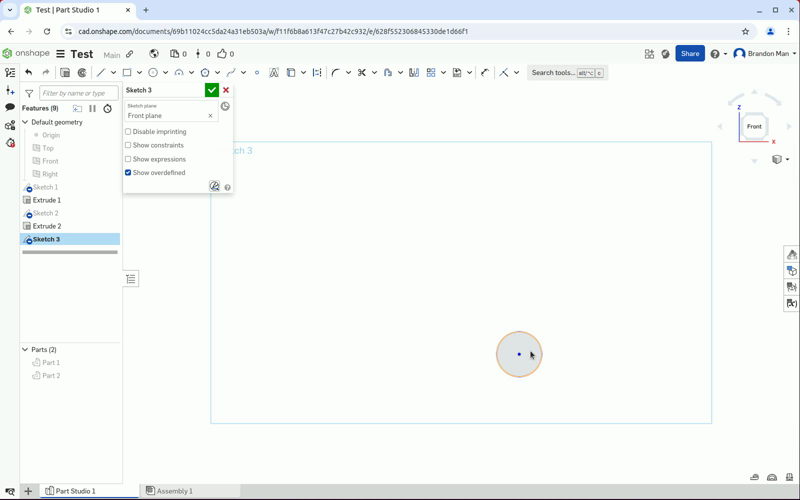
scroll(6)
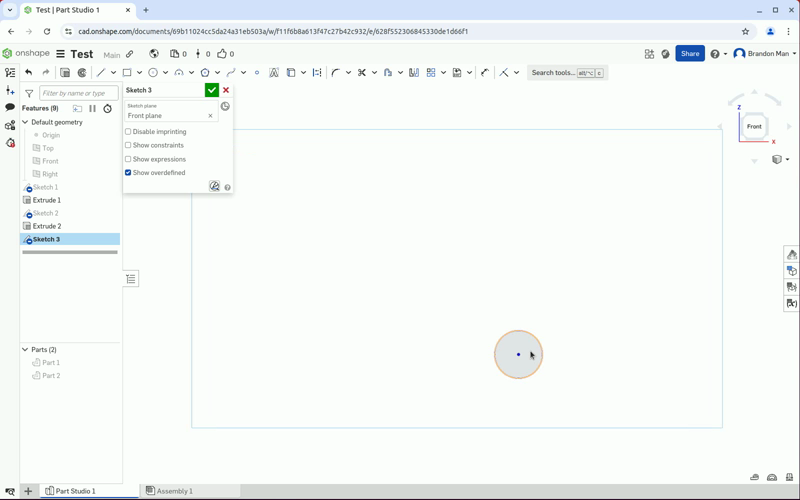
scroll(6)
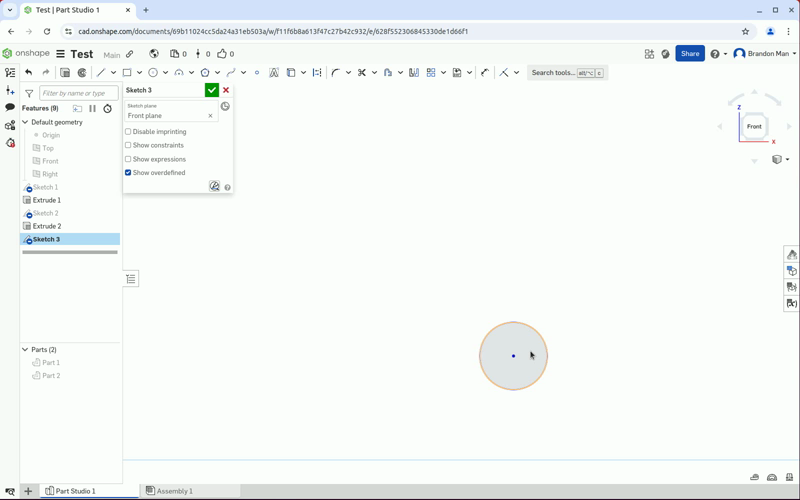
scroll(6)
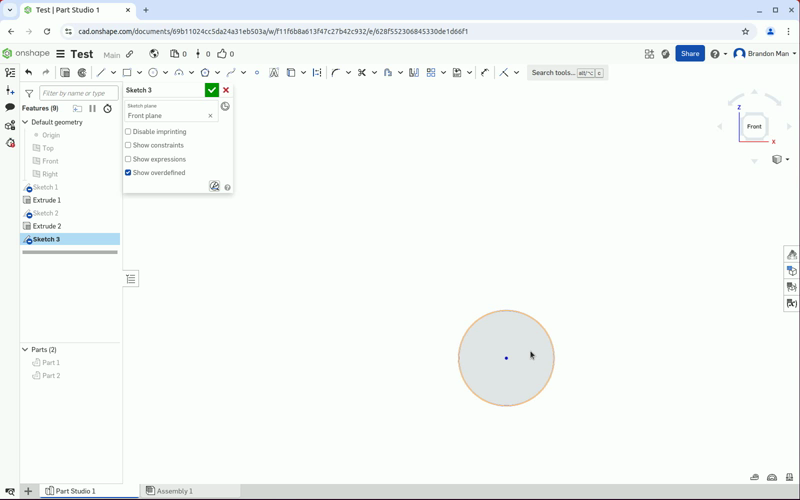
scroll(6)
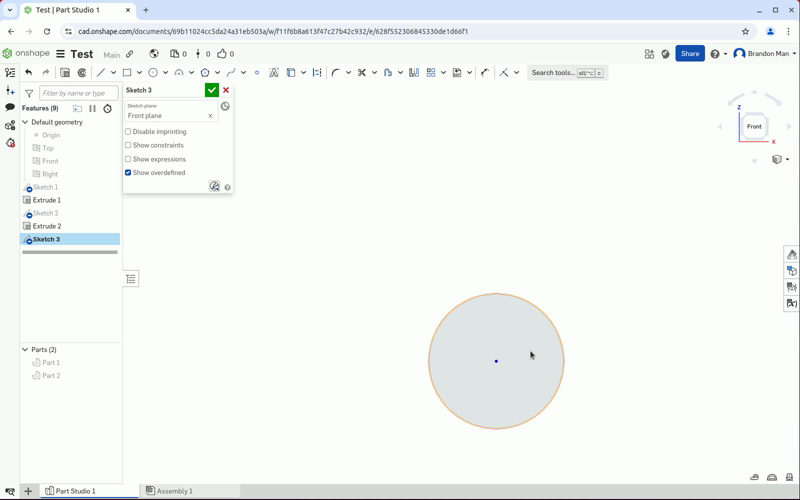
scroll(6)
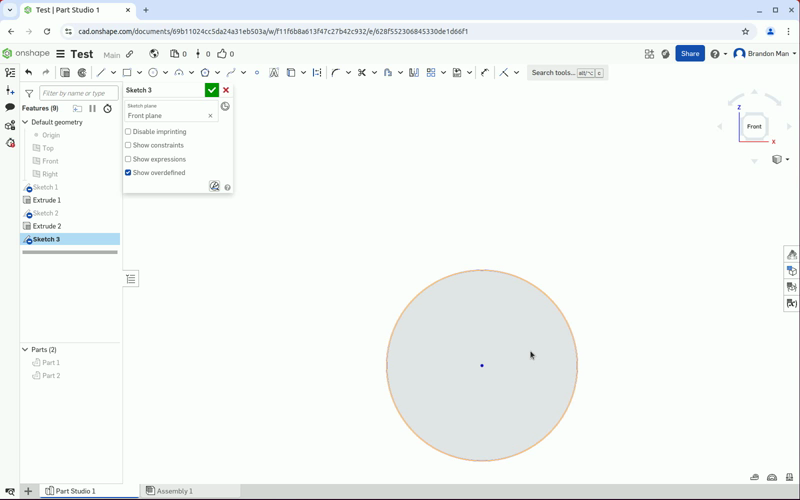
scroll(6)
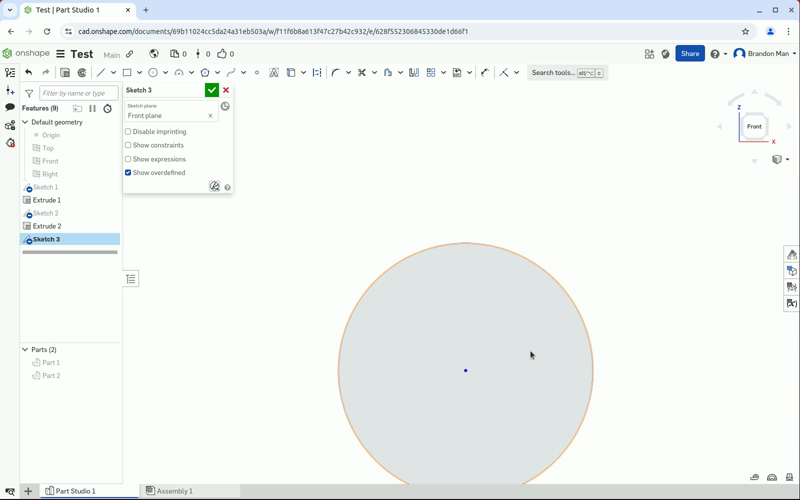
scroll(6)
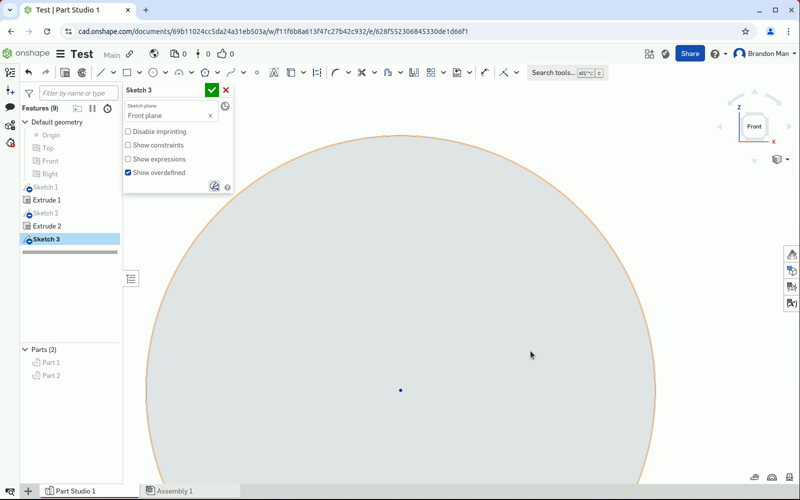
click(530, 350)
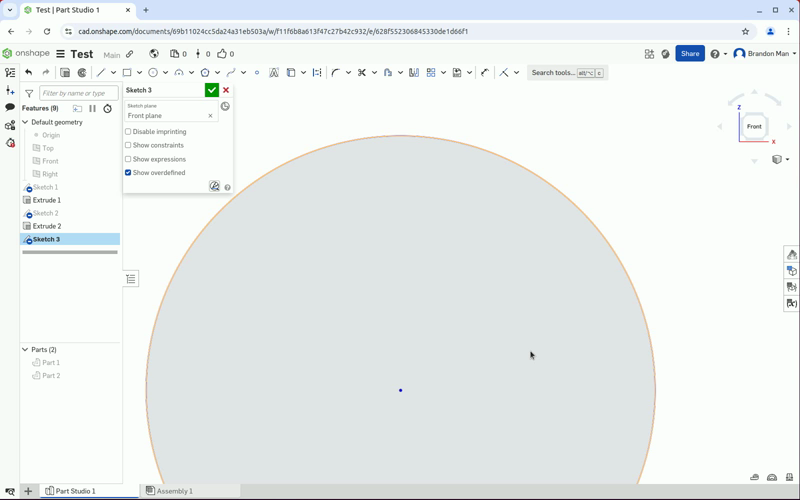
scroll(-6)
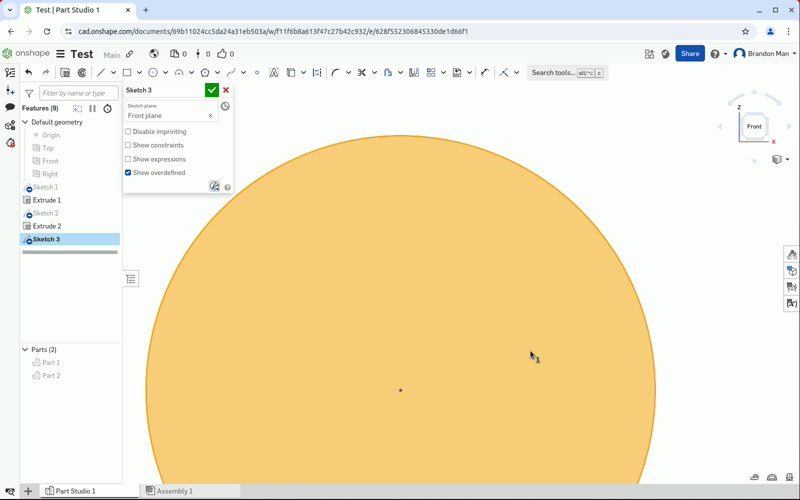
scroll(-6)
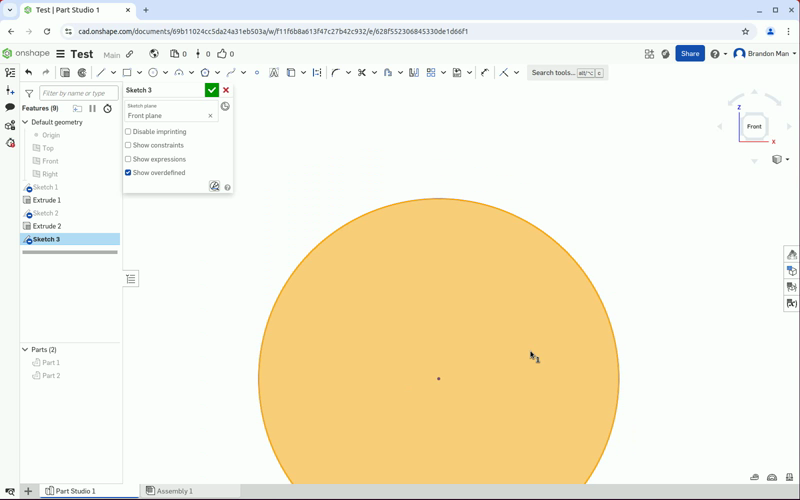
scroll(-6)
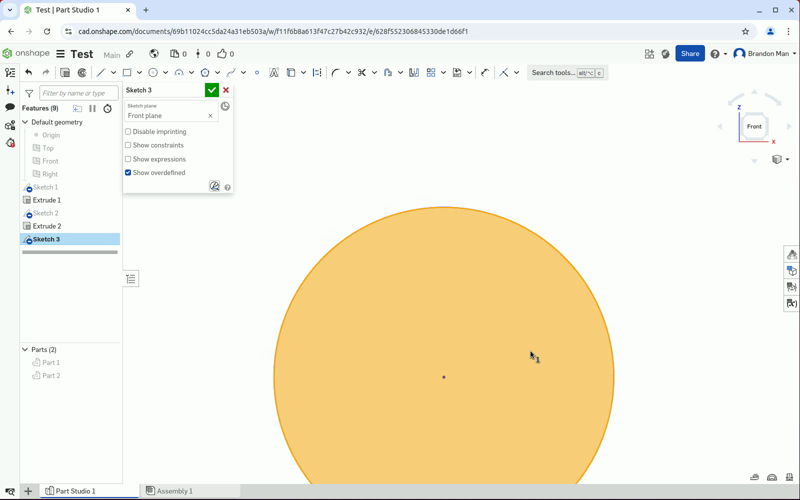
scroll(-6)
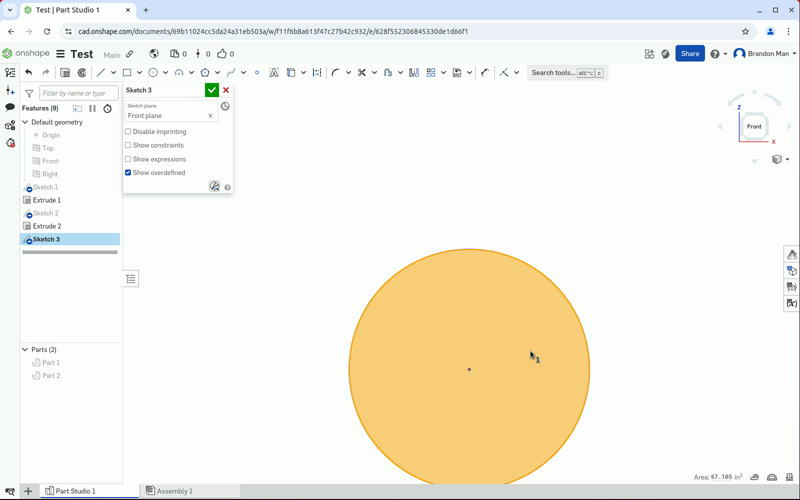
scroll(-6)
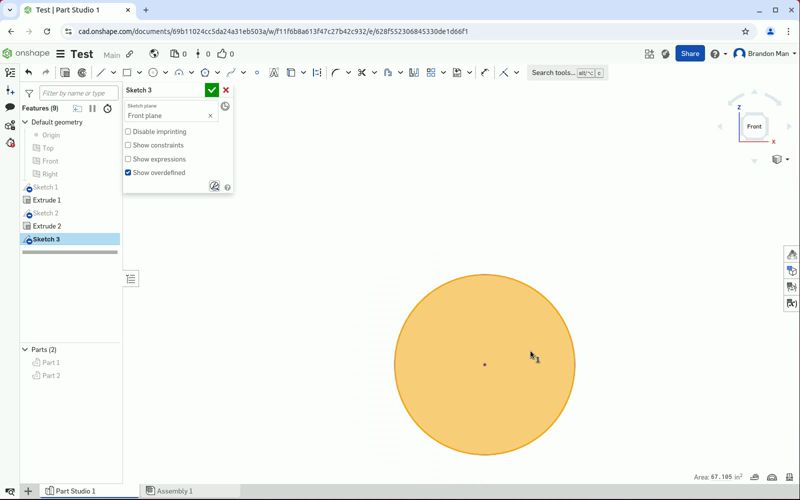
scroll(-6)
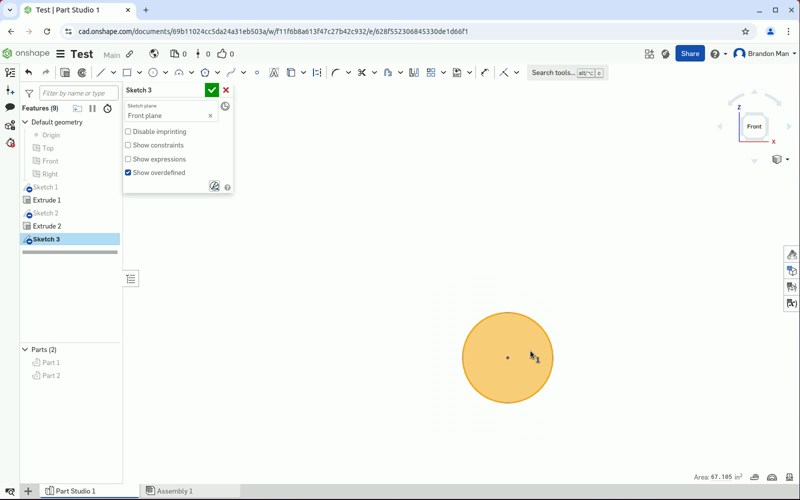
scroll(-6)
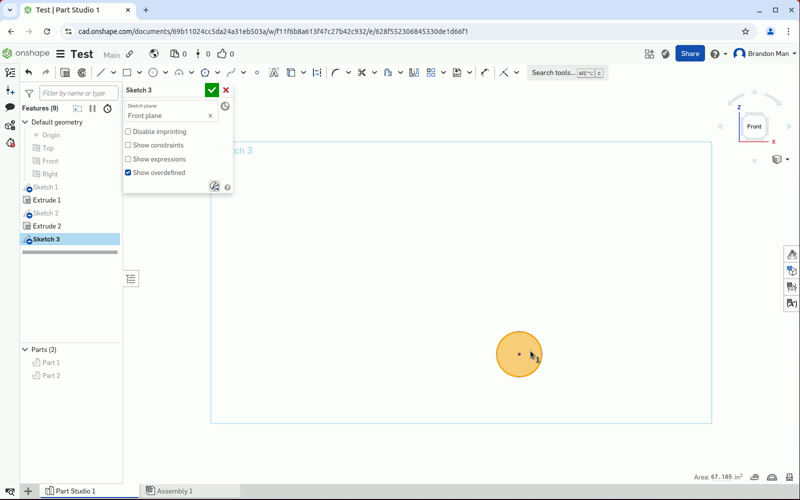
mouse_move(73, 352)
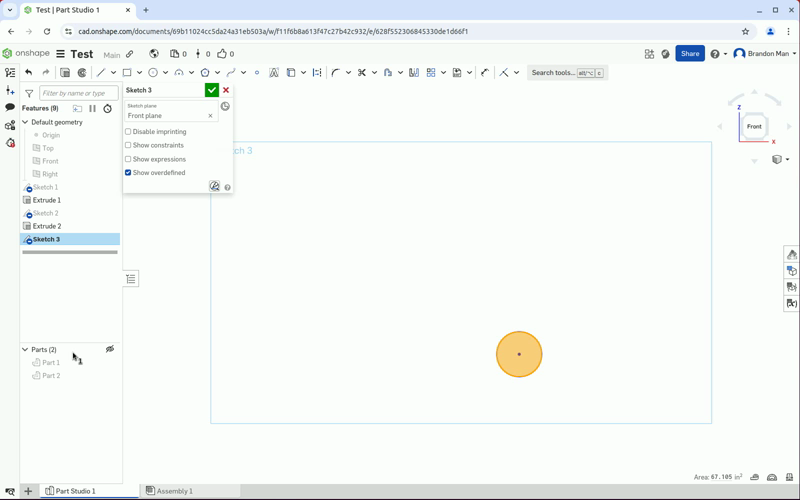
key(shift+y)
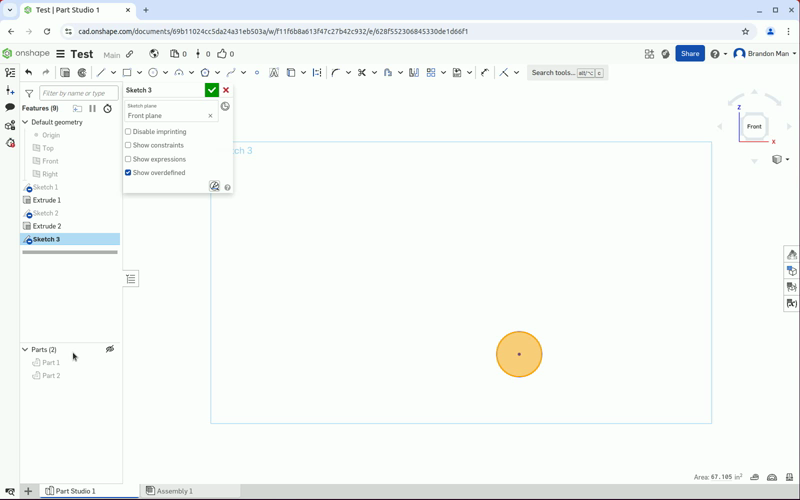
key(shift+e)
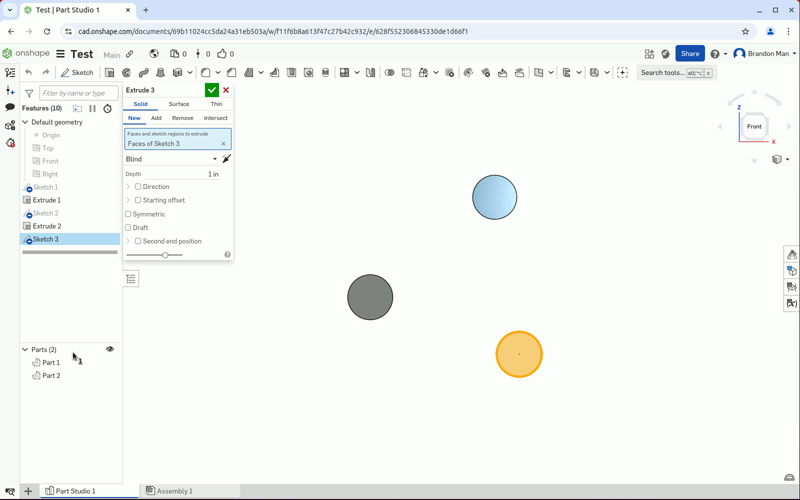
mouse_move(143, 106)
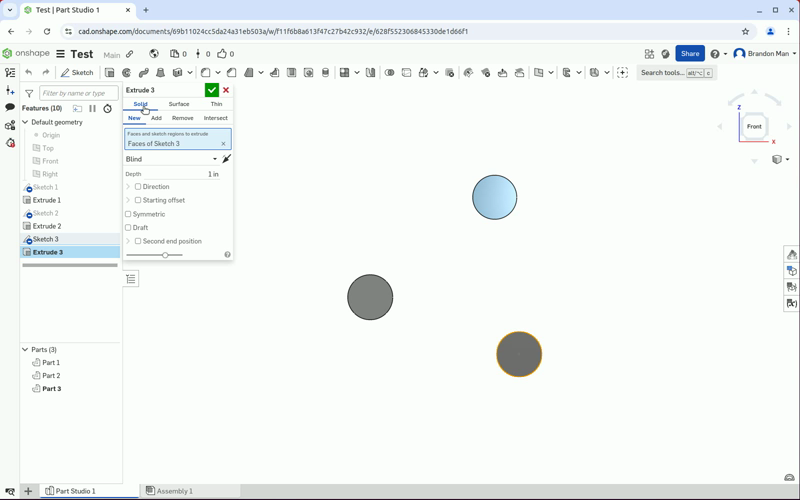
click(143, 106)
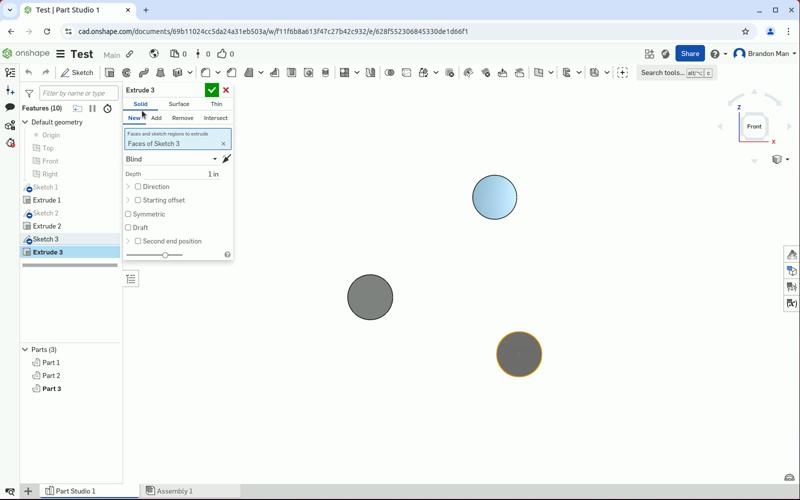
mouse_move(137, 120)
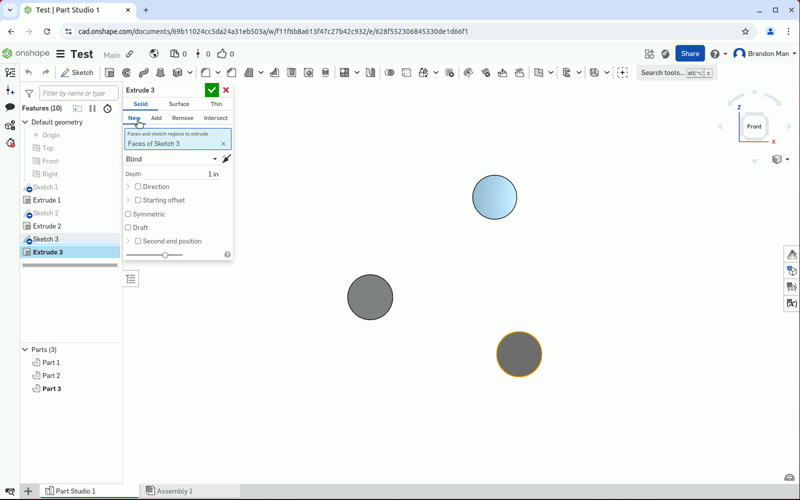
click(137, 120)
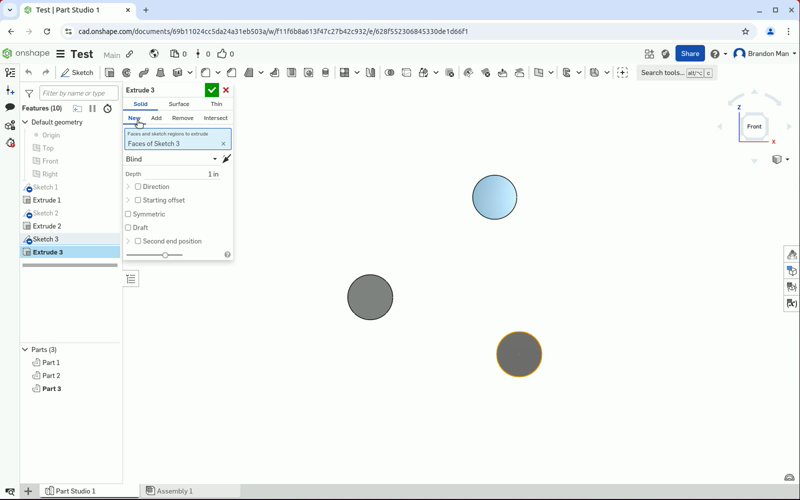
key(tab, 4)
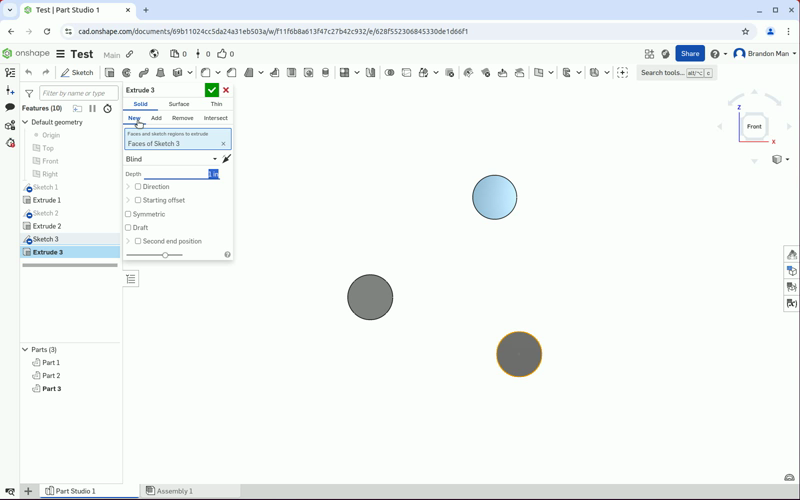
text(9.388)
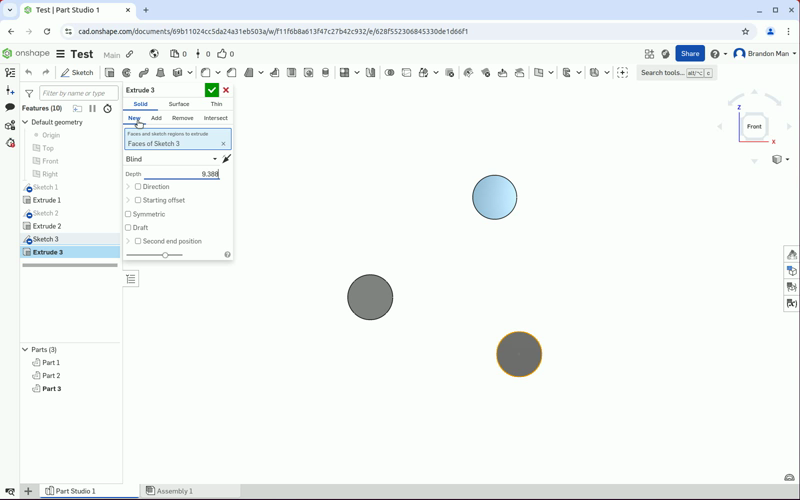
key(enter)
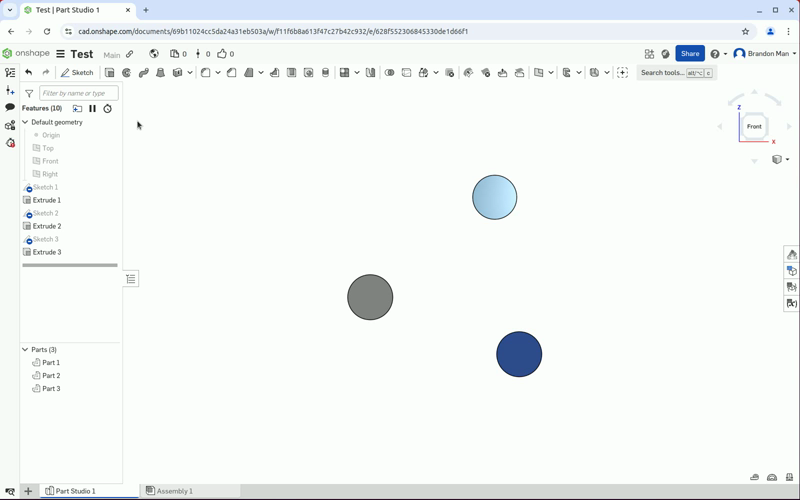
key(shift+h)
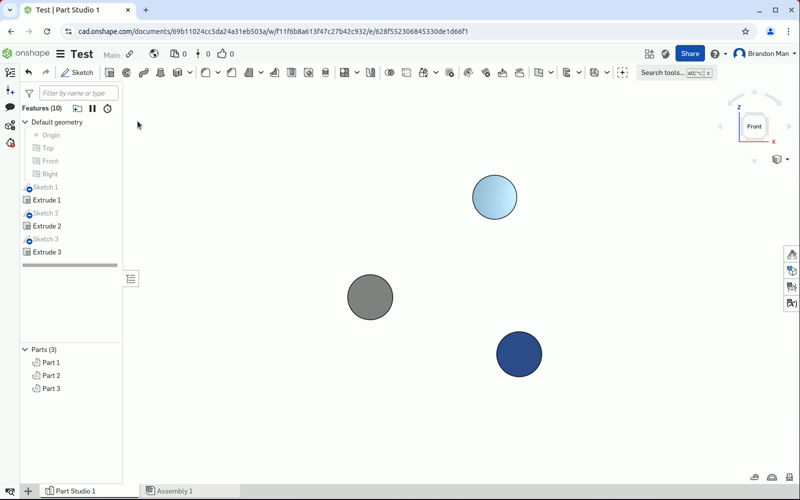
key(shift+h)
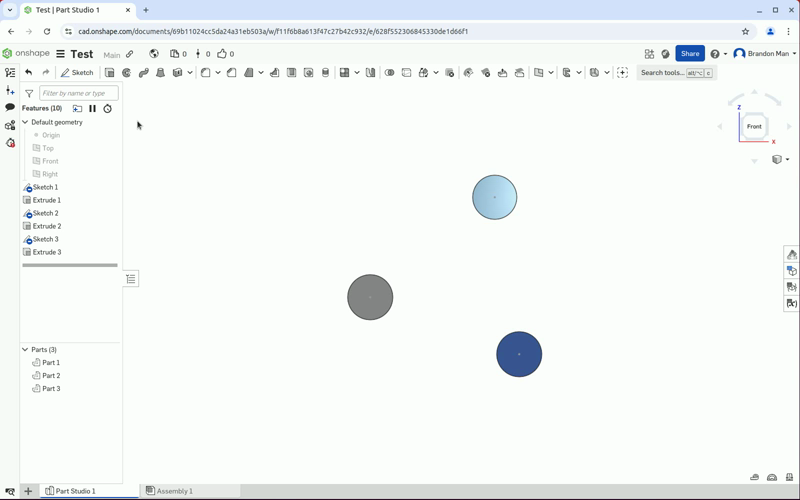
key(shift+7)
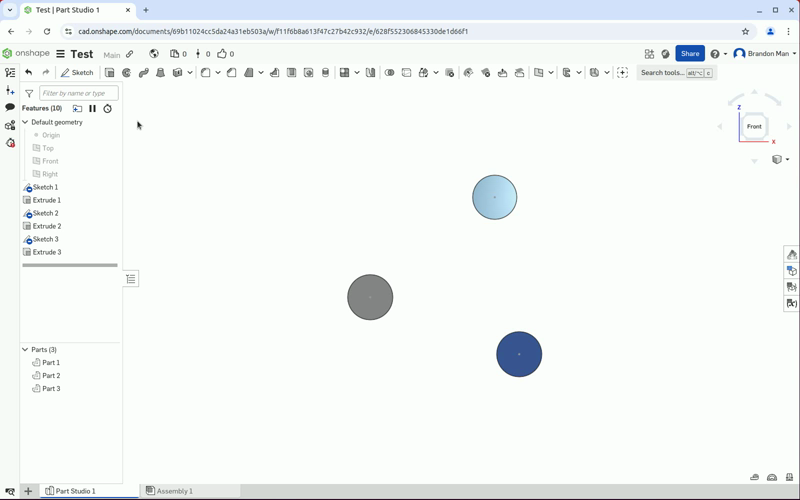
key(left, 2)
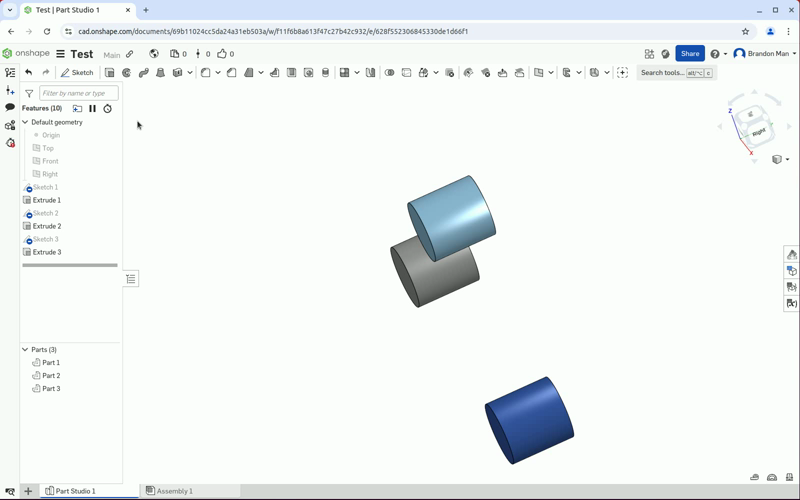
key(down, 2)
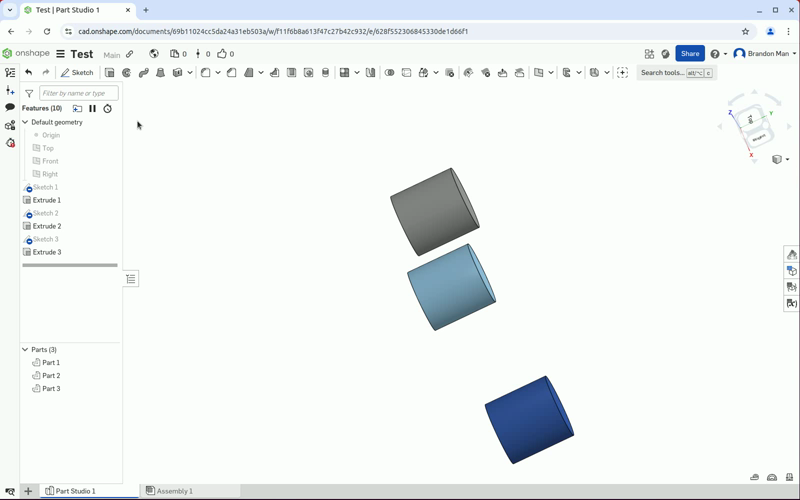
key(up, 2)
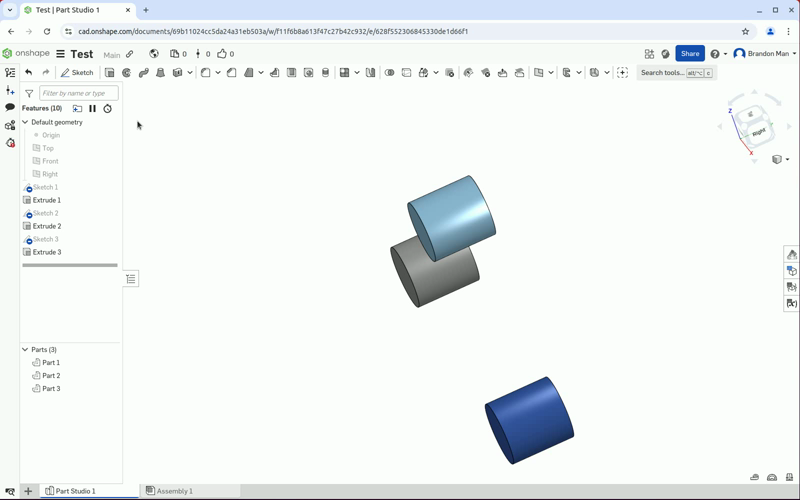
key(right, 2)
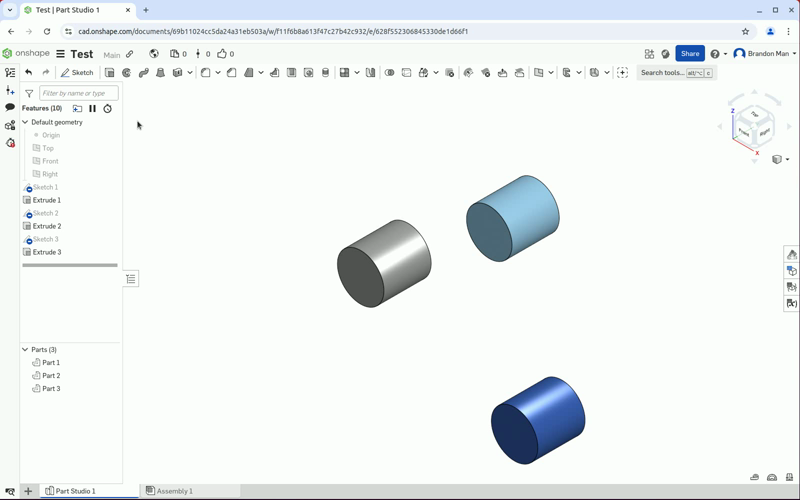
mouse_move(73, 189)
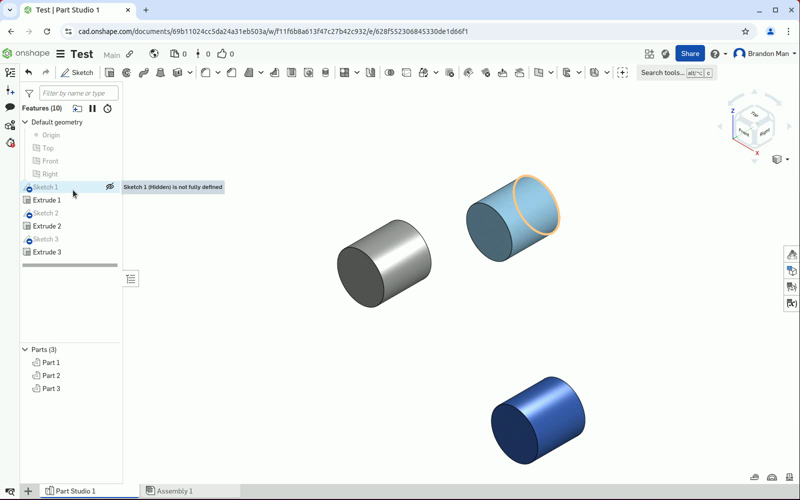
click(73, 189)